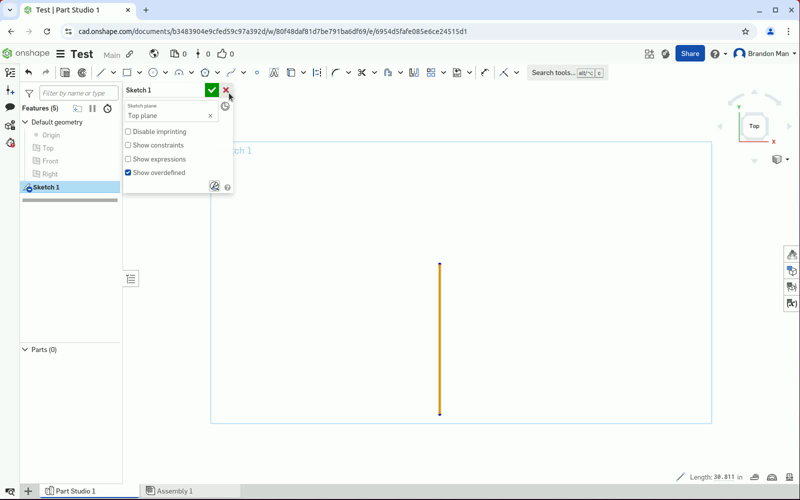
key(shift+h)
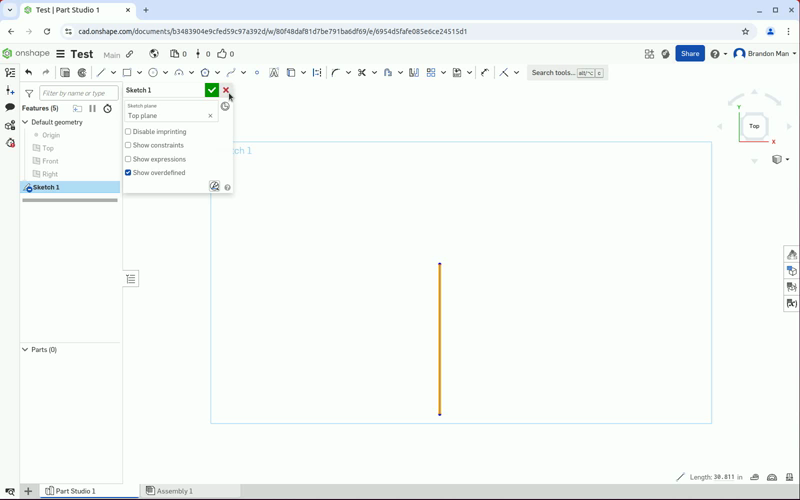
key(shift+s)
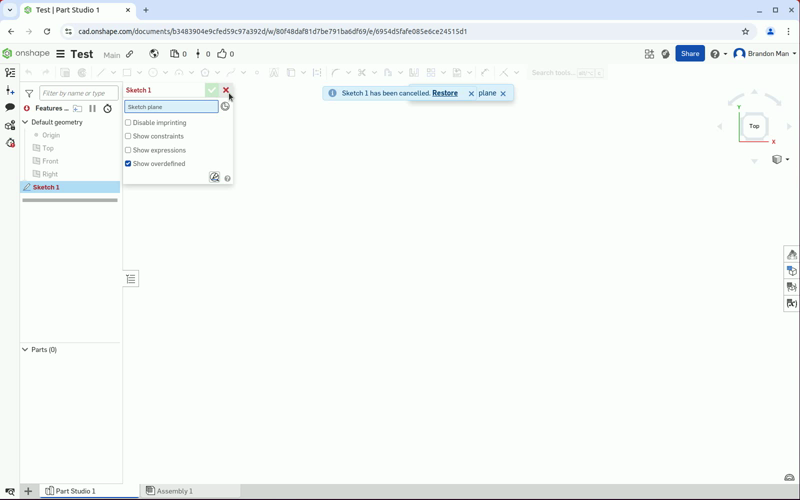
mouse_move(73, 150)
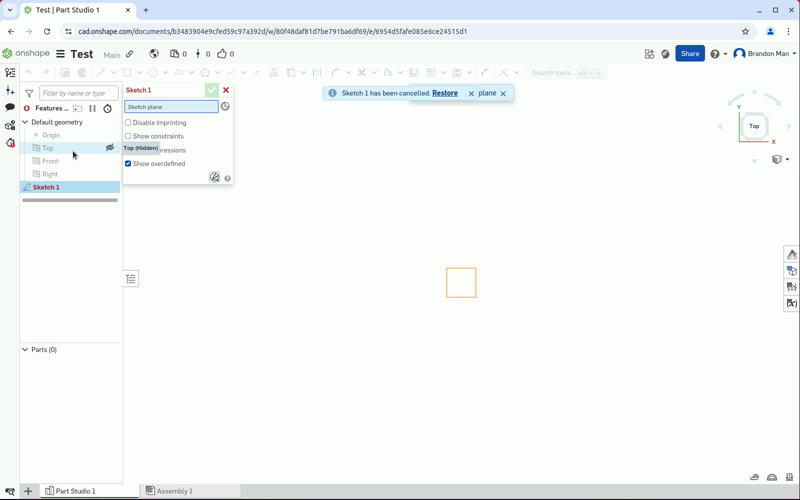
click(73, 150)
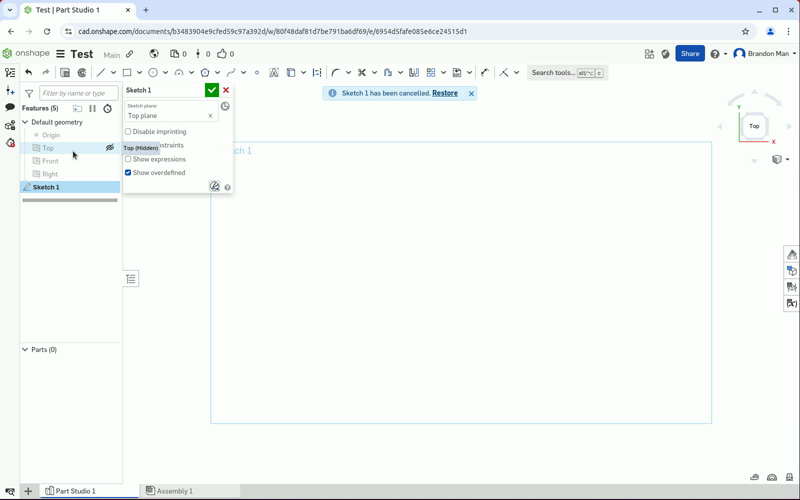
mouse_move(73, 352)
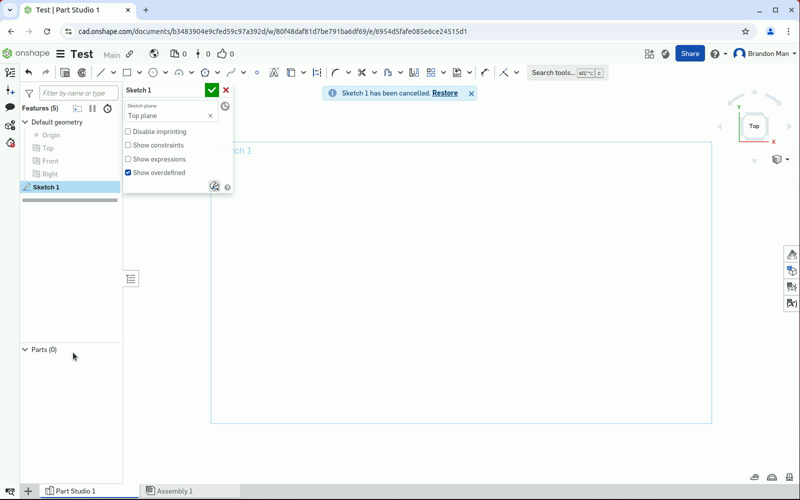
key(y)
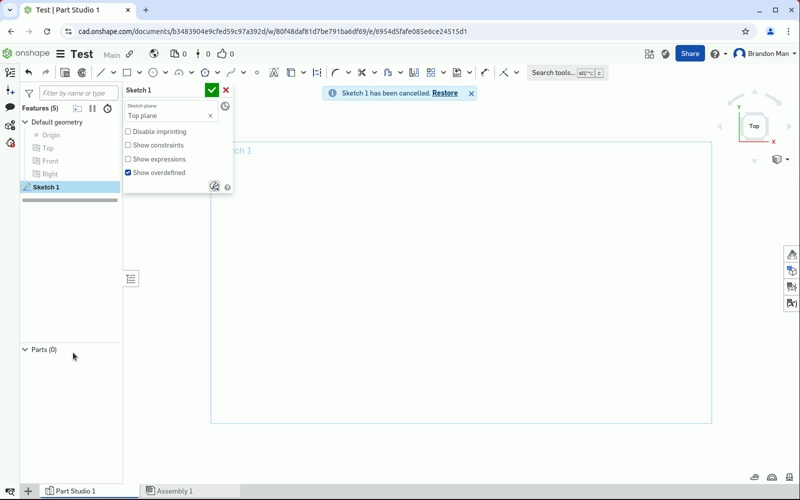
key(c)
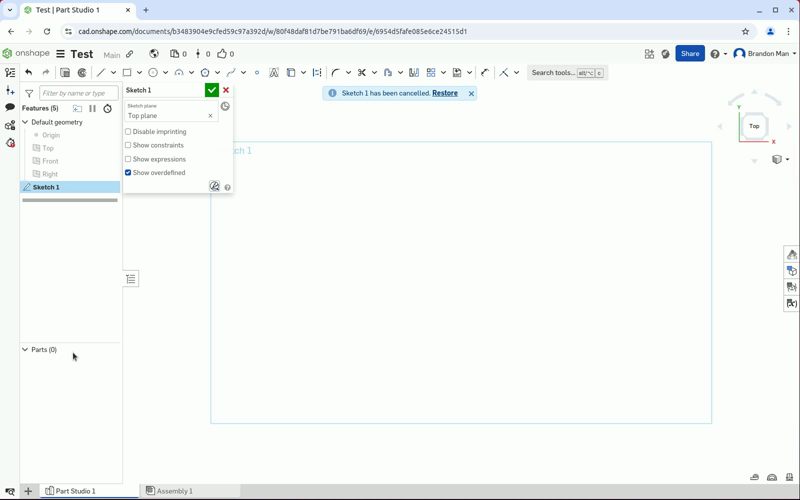
key_down(shift)
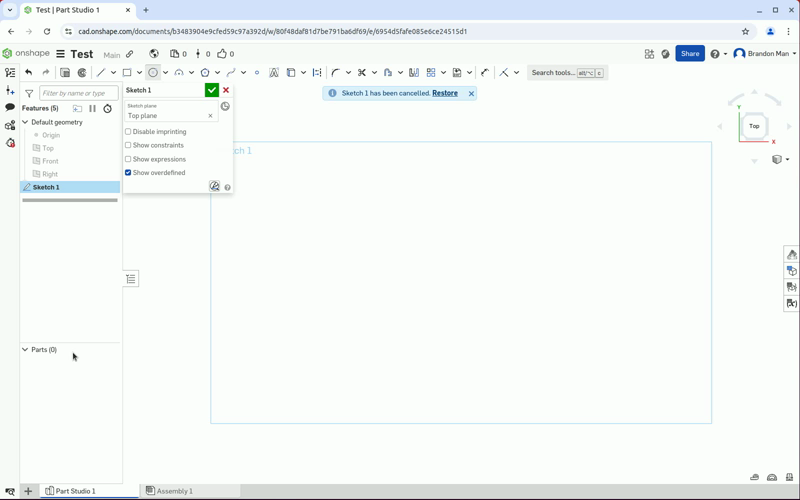
mouse_move(461, 282)
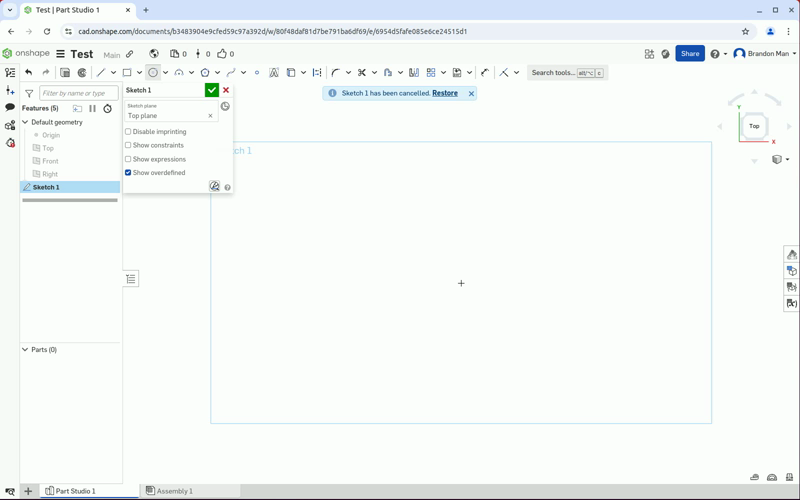
click(461, 282)
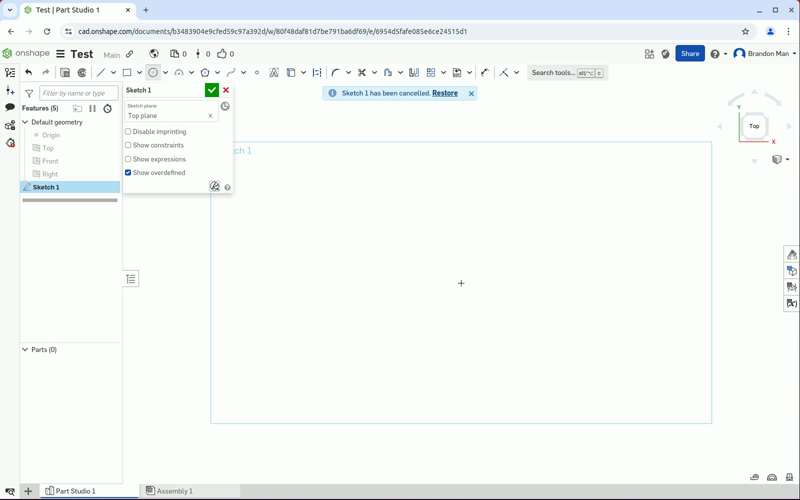
key_up(shift)
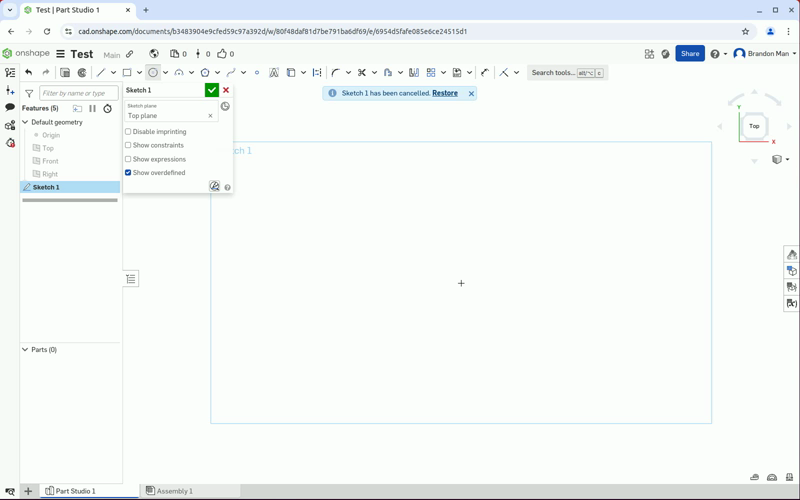
mouse_move(467, 282)
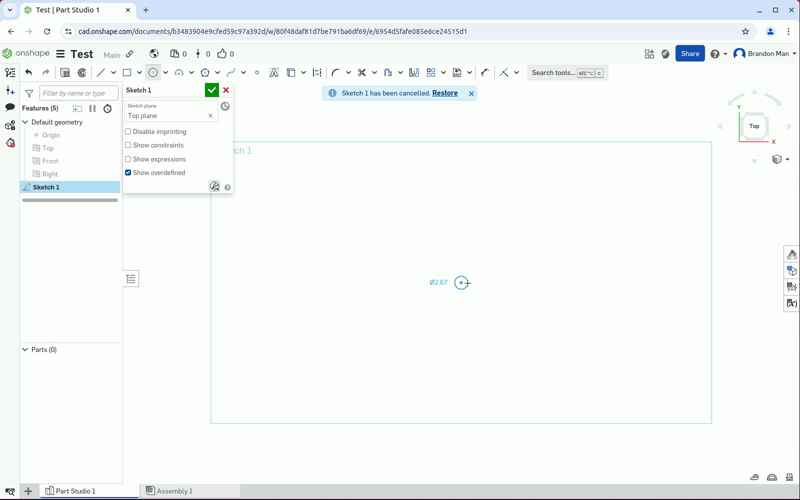
click(467, 282)
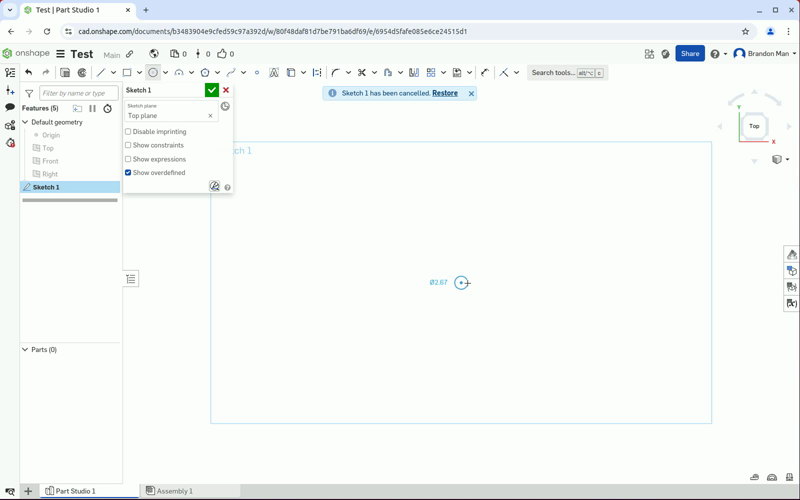
key(esc)
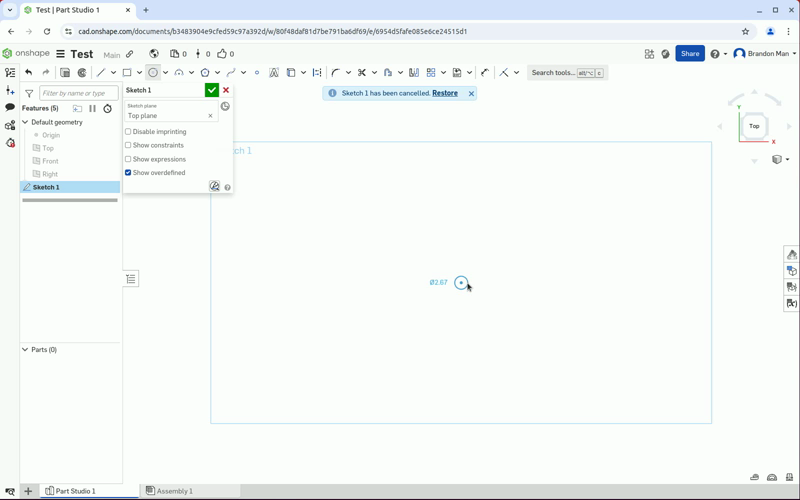
mouse_move(459, 286)
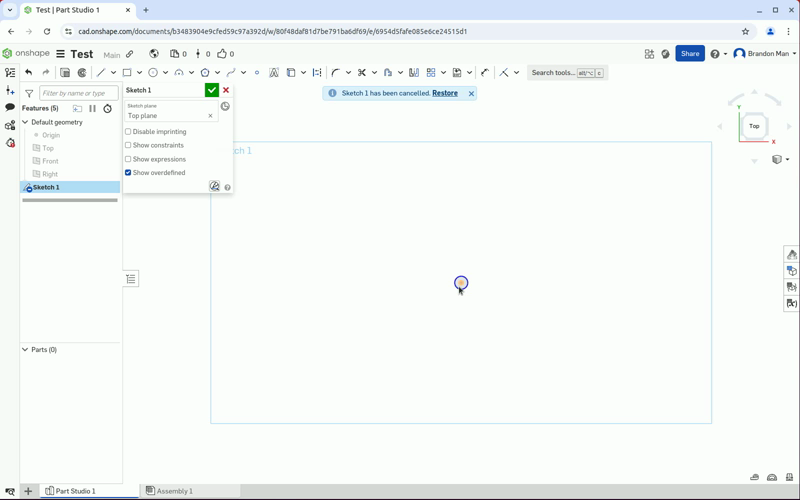
scroll(6)
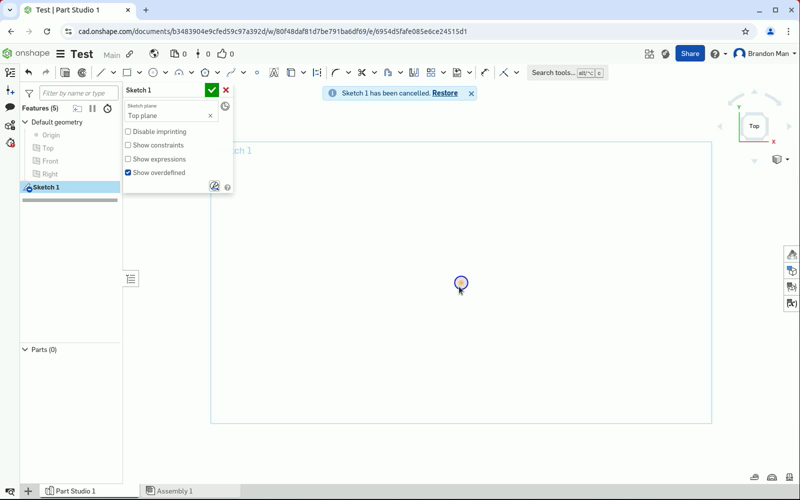
scroll(6)
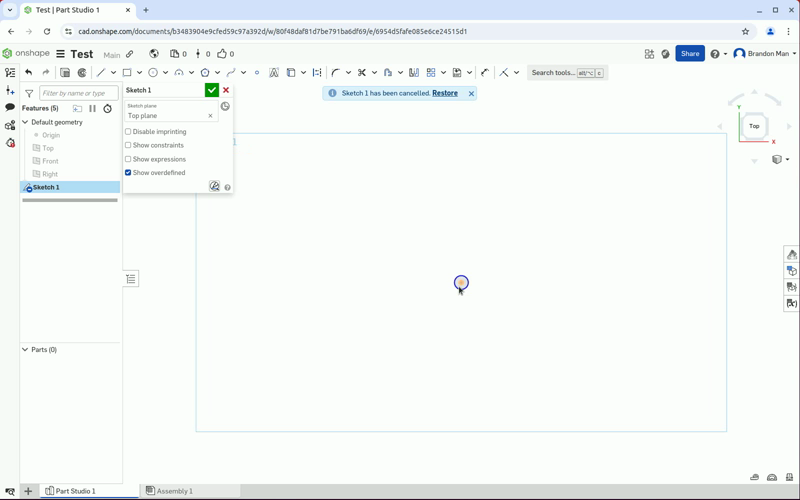
scroll(6)
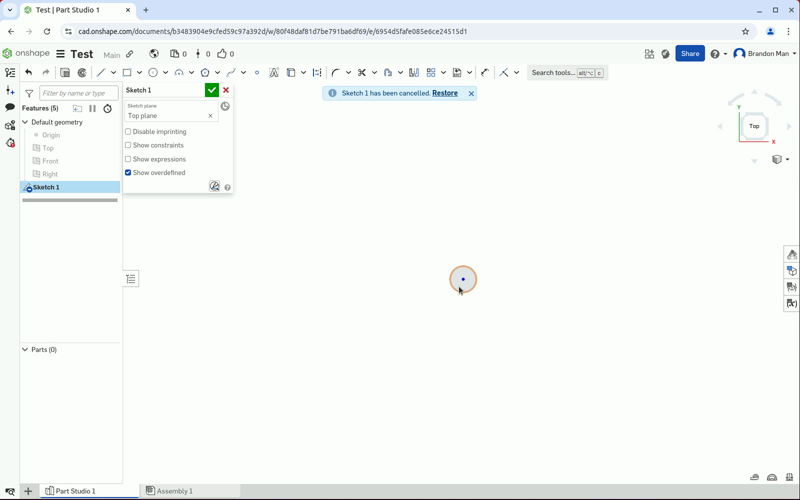
scroll(6)
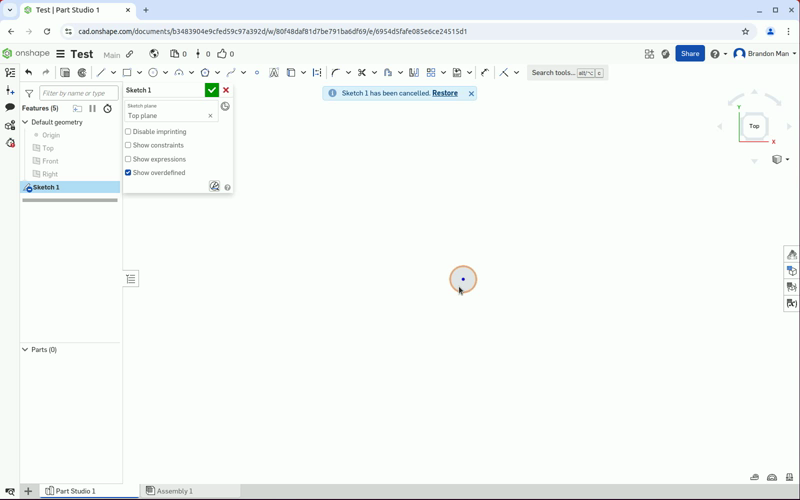
scroll(6)
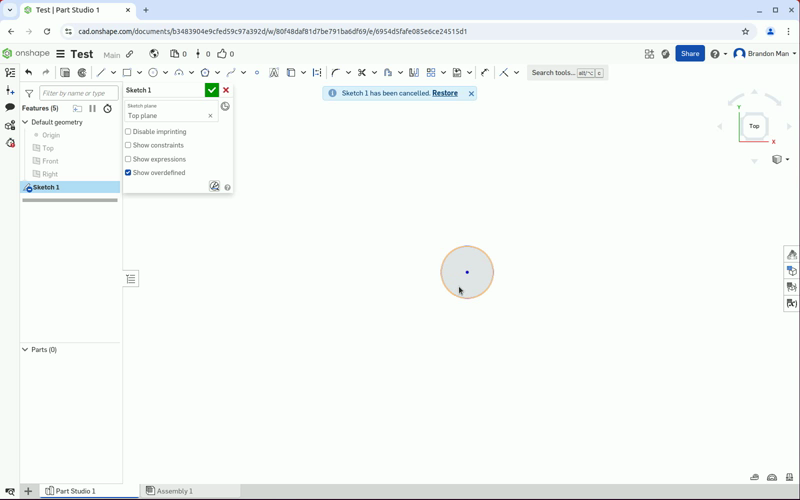
scroll(6)
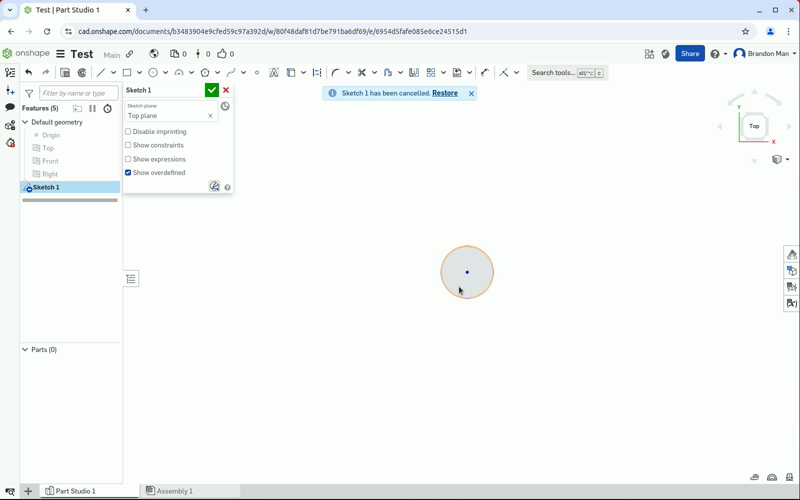
scroll(6)
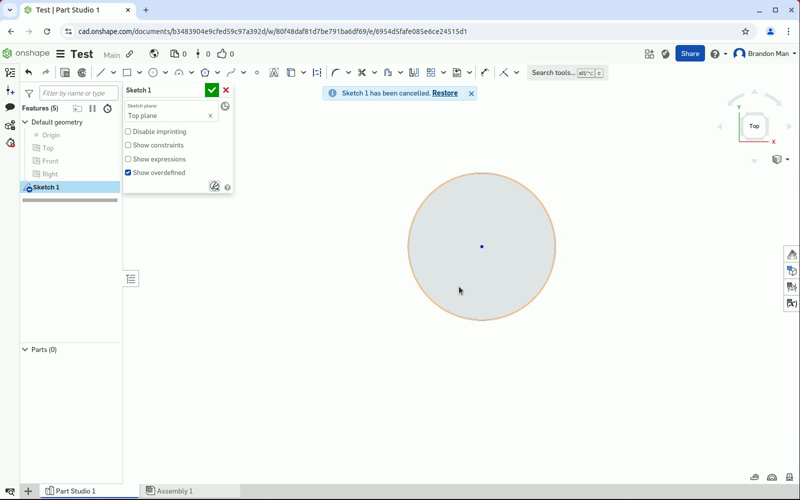
click(459, 286)
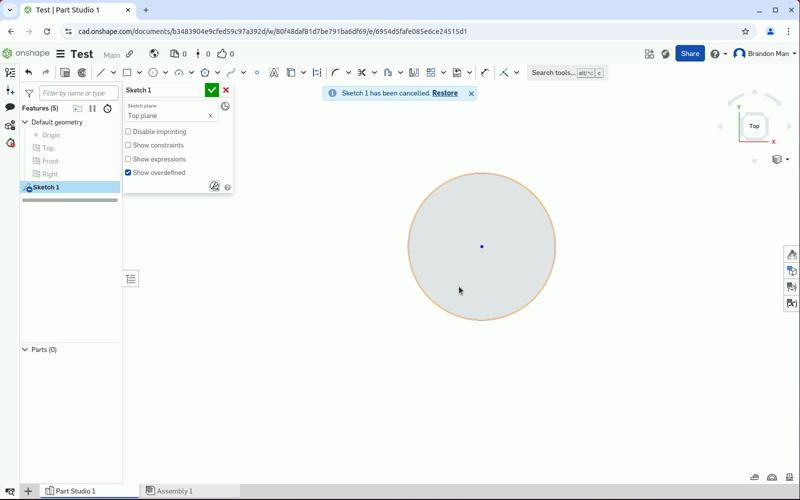
scroll(-6)
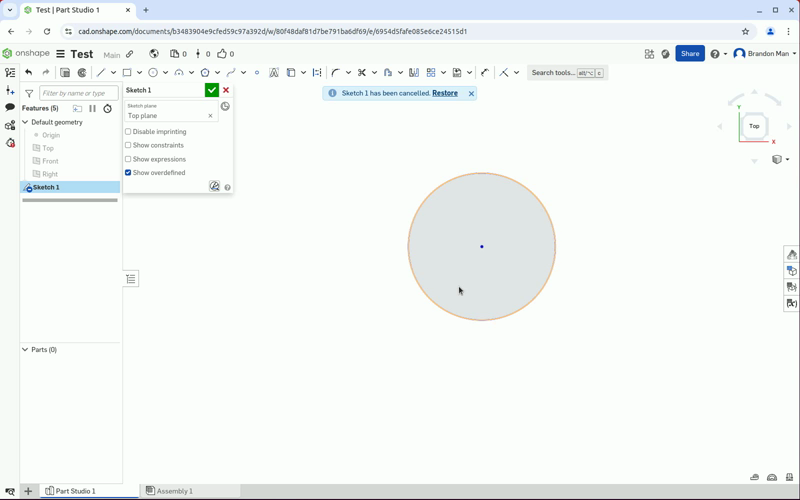
scroll(-6)
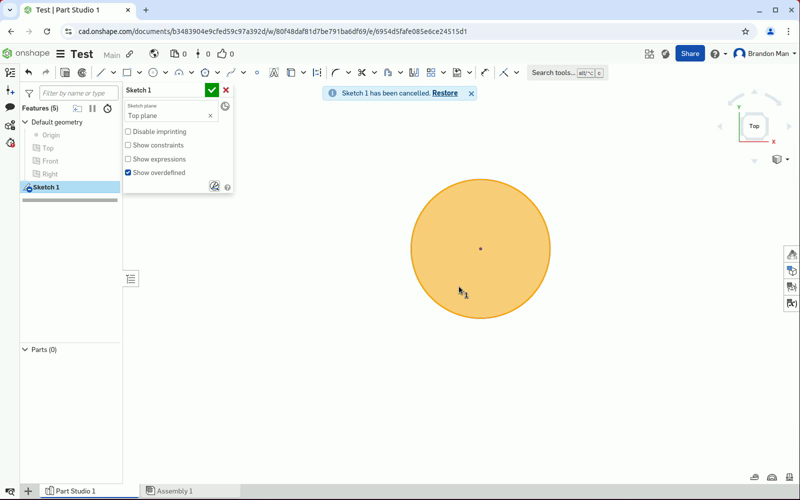
scroll(-6)
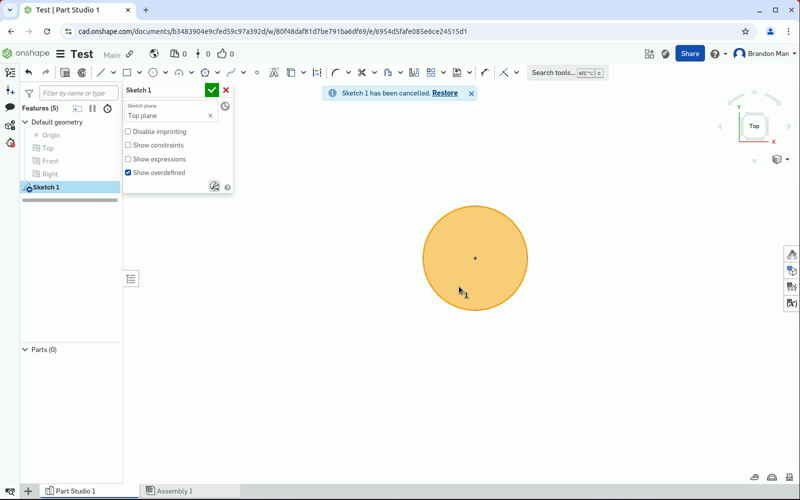
scroll(-6)
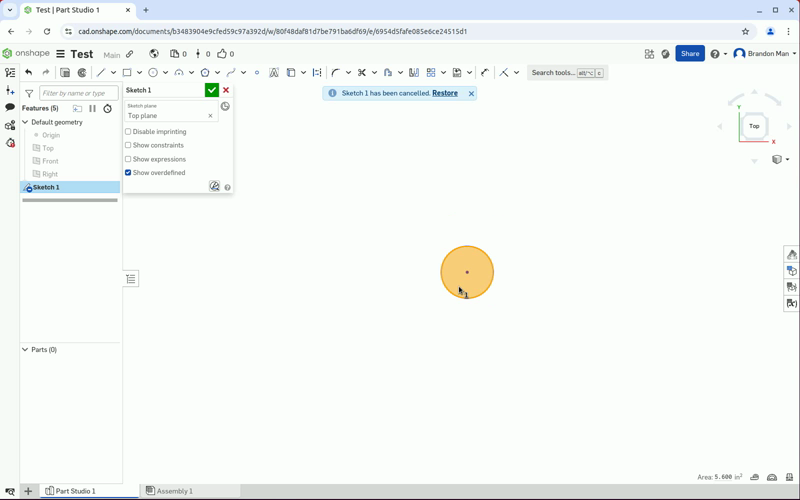
scroll(-6)
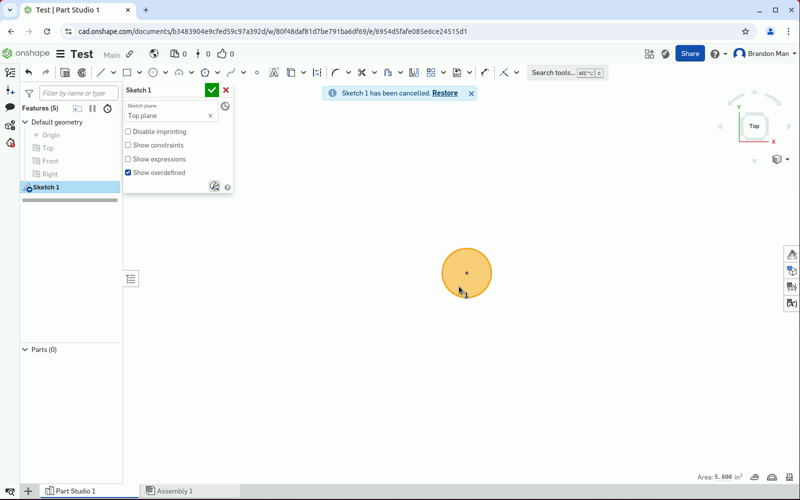
scroll(-6)
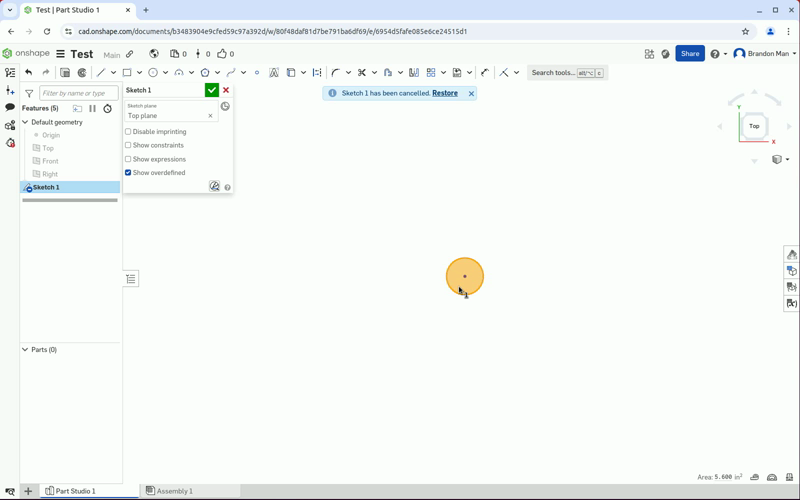
scroll(-6)
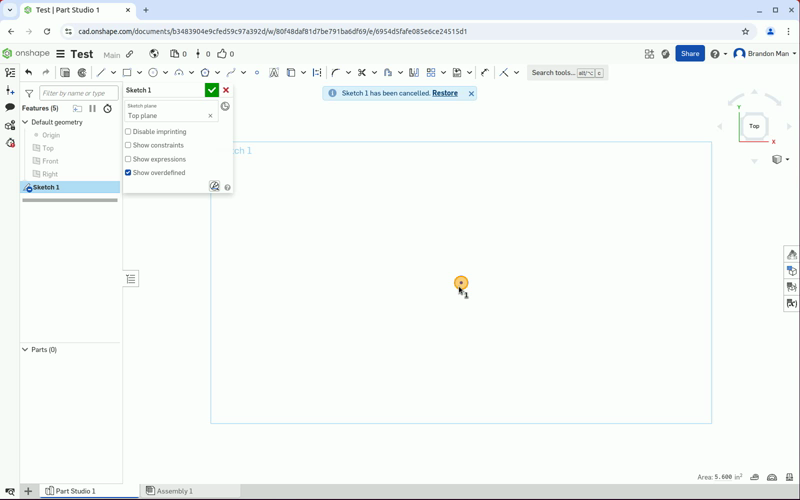
mouse_move(73, 352)
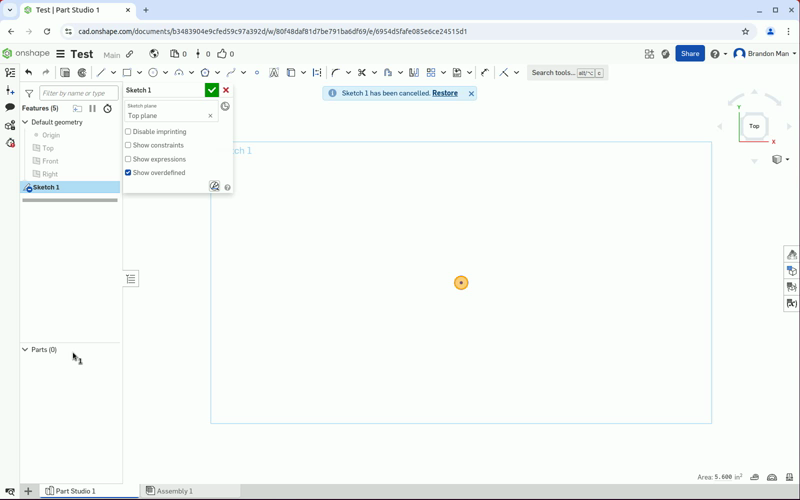
key(shift+y)
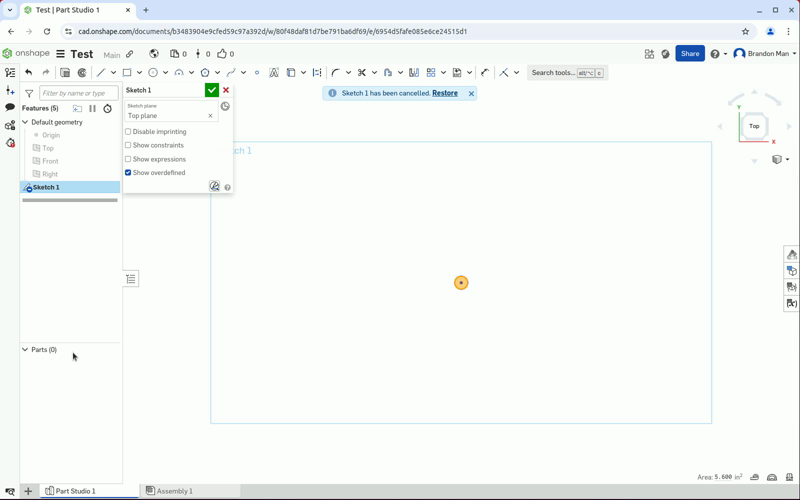
key(shift+e)
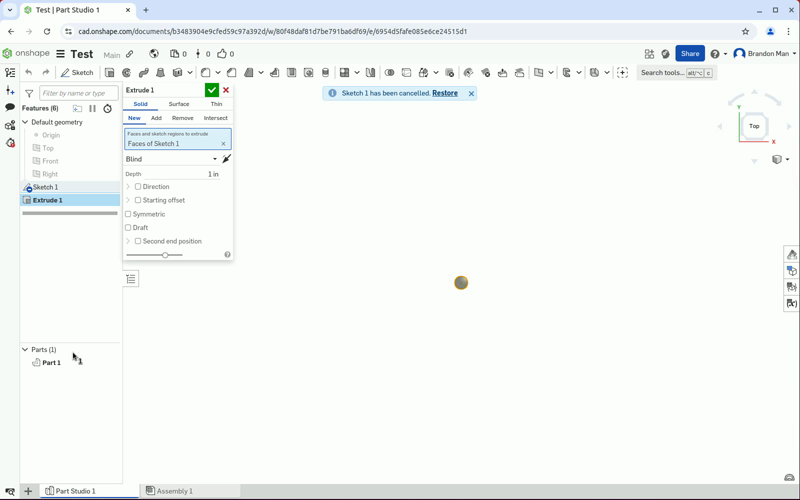
mouse_move(143, 106)
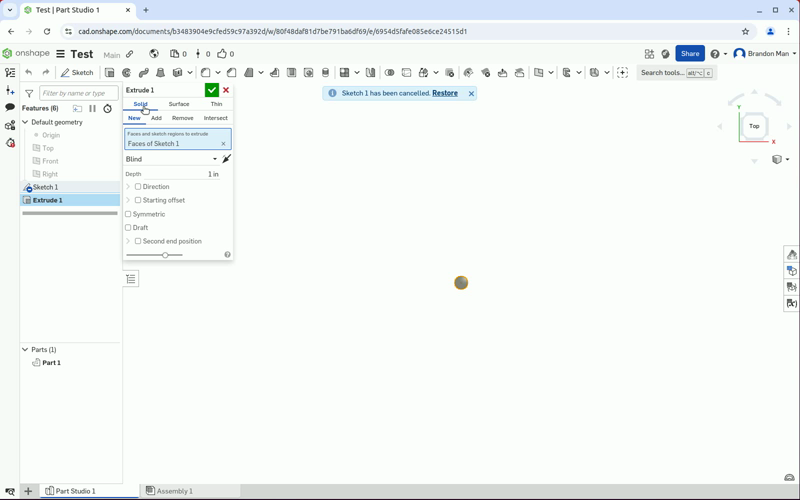
click(143, 106)
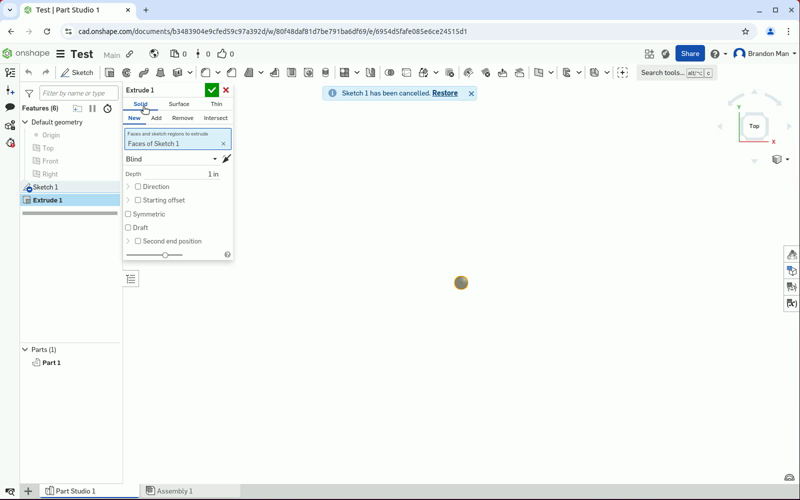
mouse_move(137, 120)
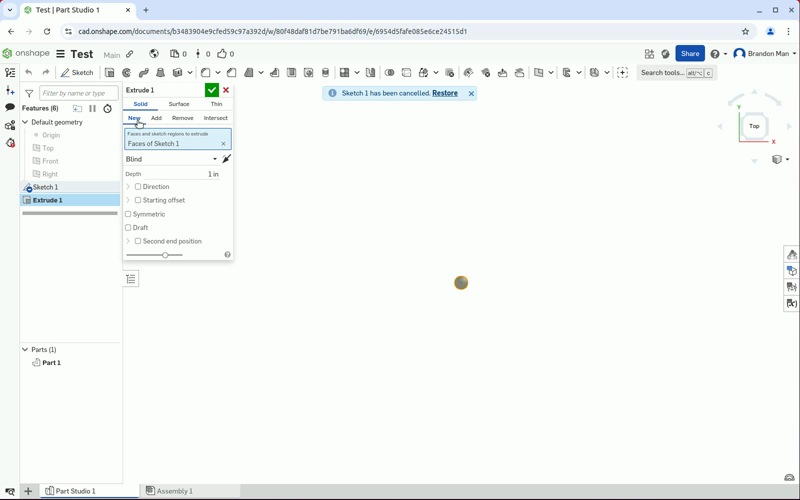
click(137, 120)
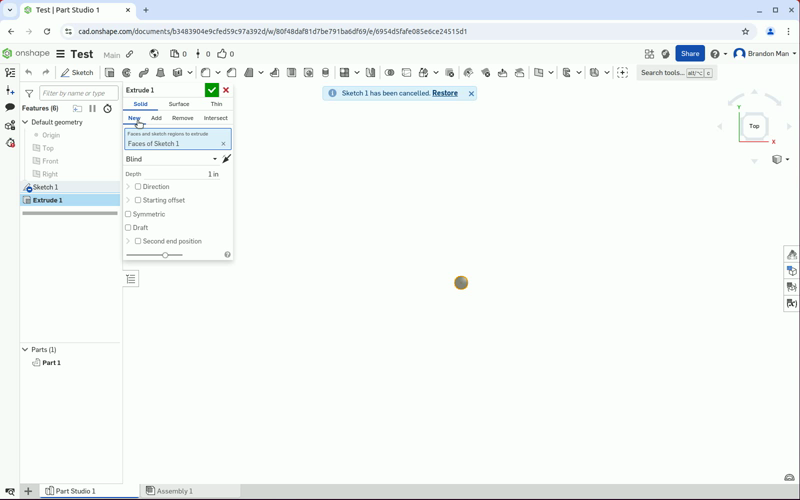
key(tab, 4)
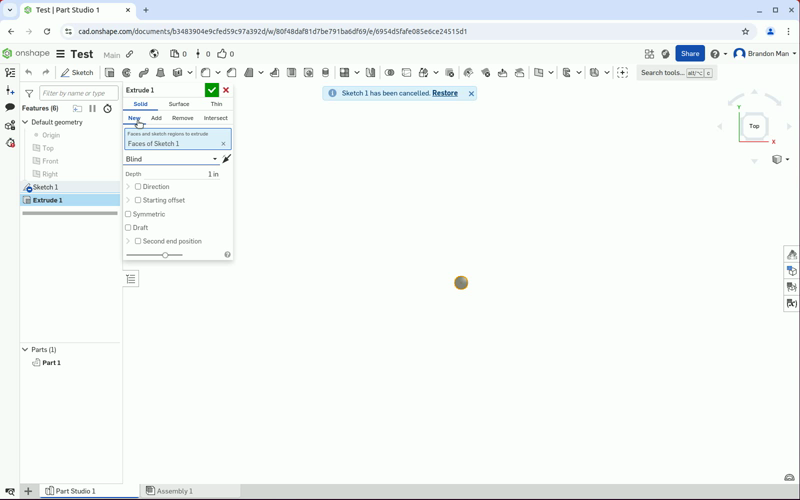
text(23.108)
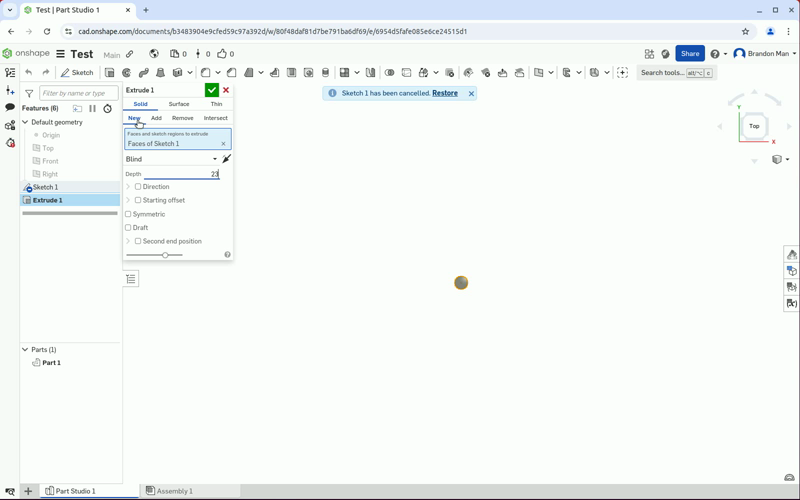
key(enter)
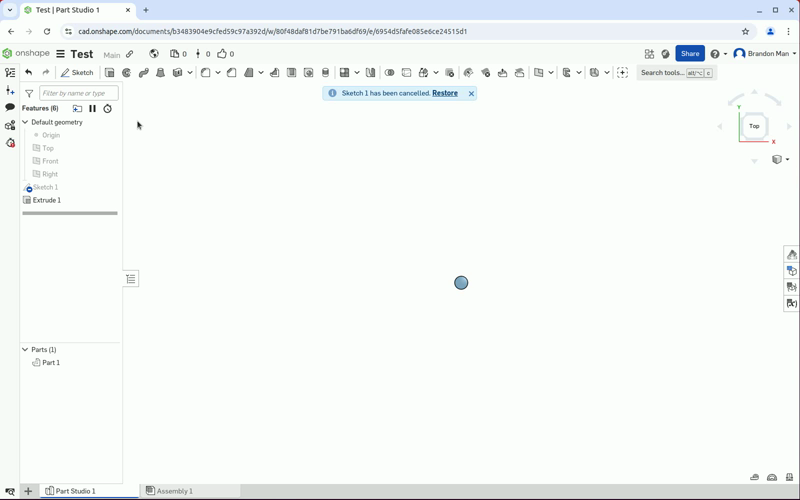
key(shift+h)
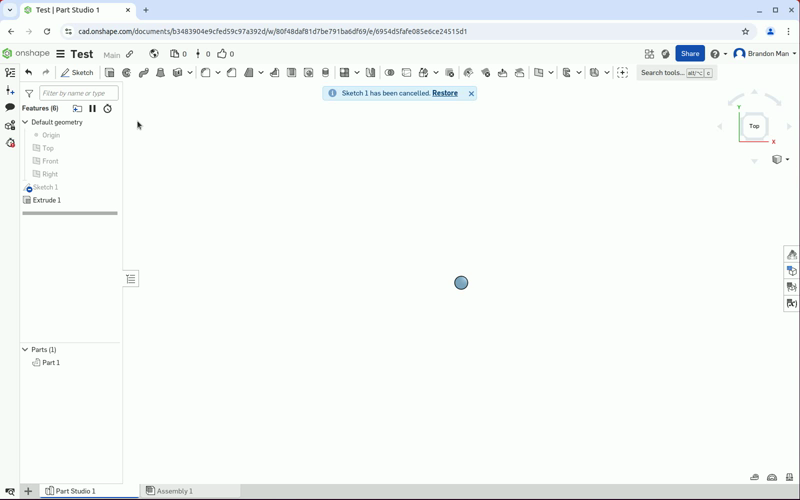
key(shift+h)
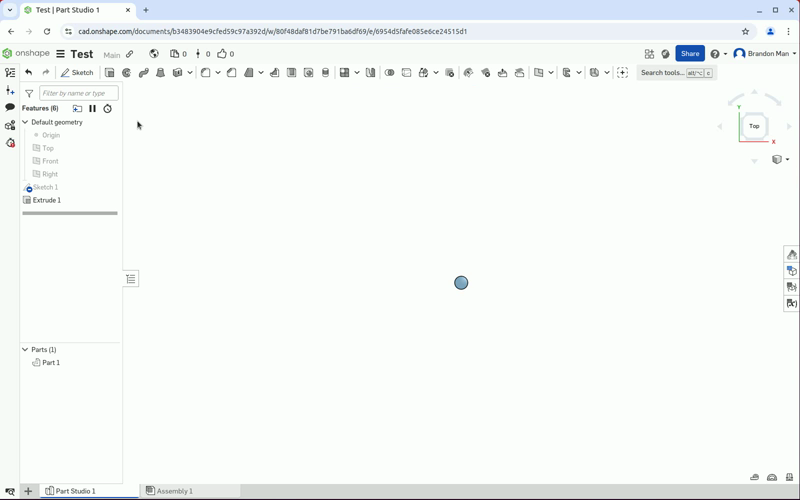
mouse_move(73, 189)
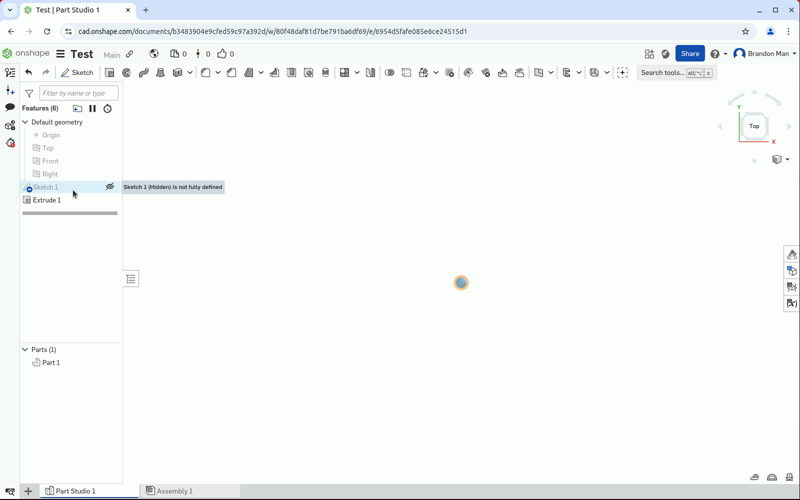
click(73, 189)
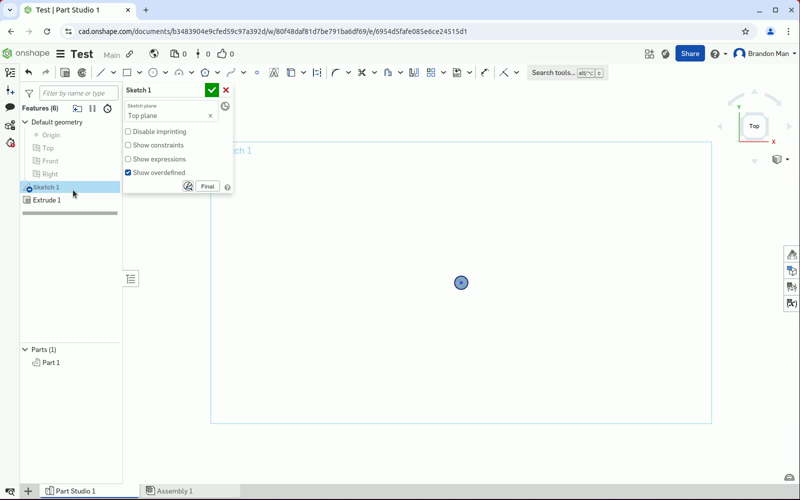
mouse_move(229, 92)
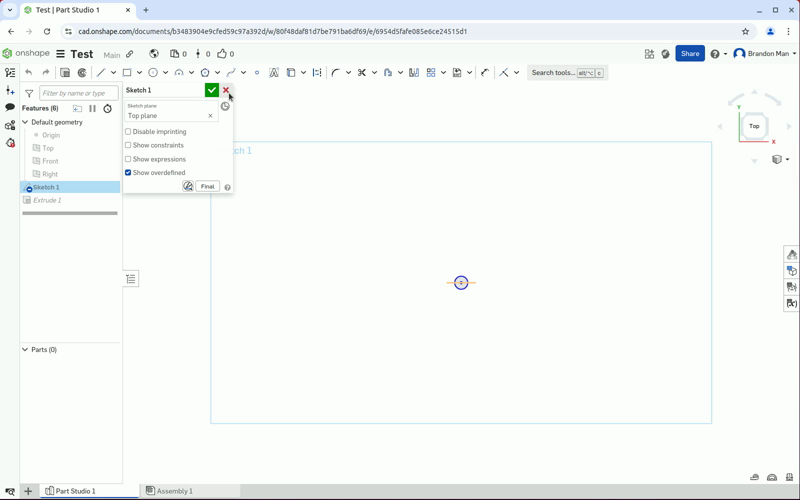
click(229, 92)
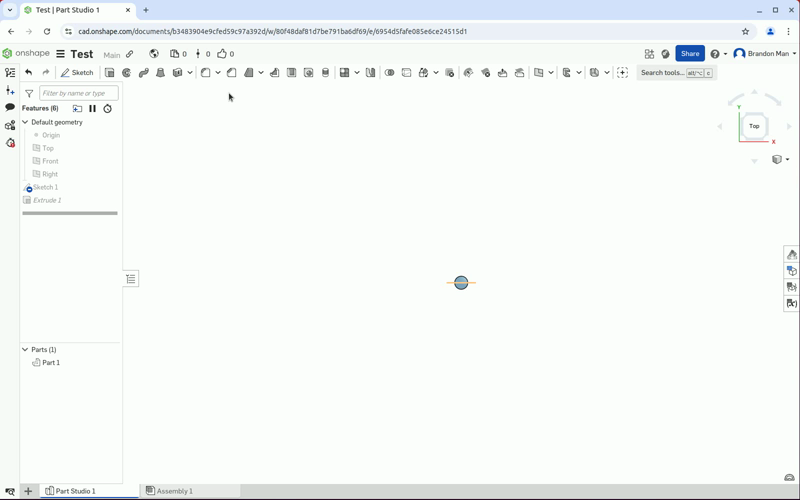
mouse_move(73, 352)
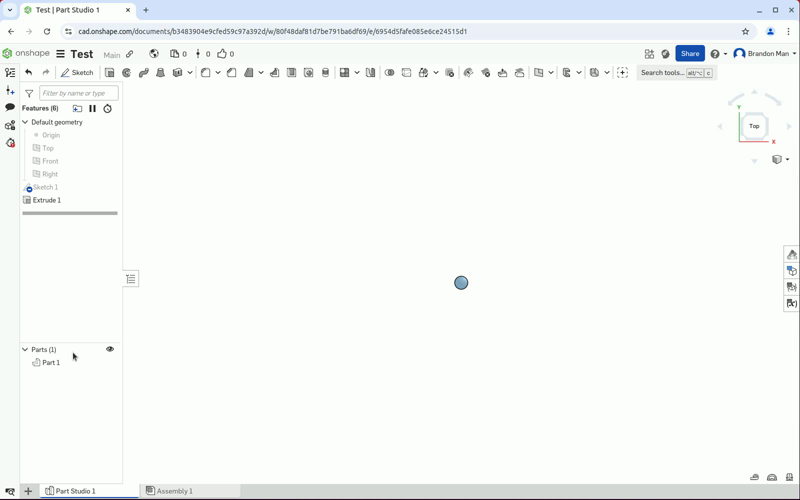
key(y)
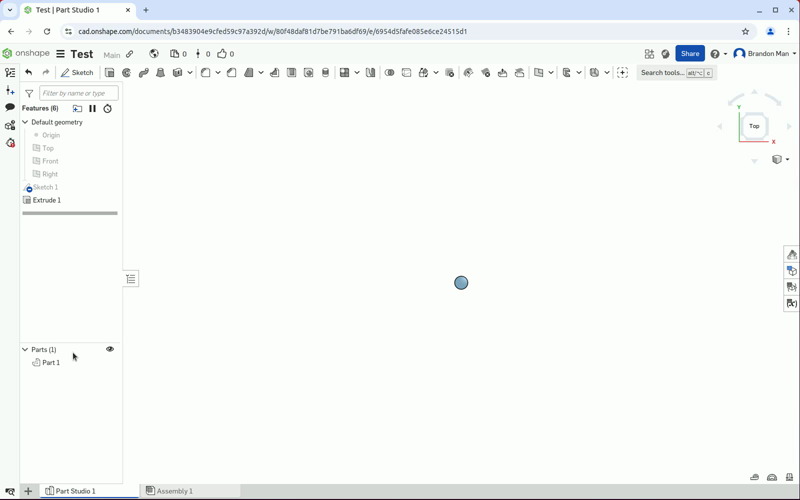
key(shift+p)
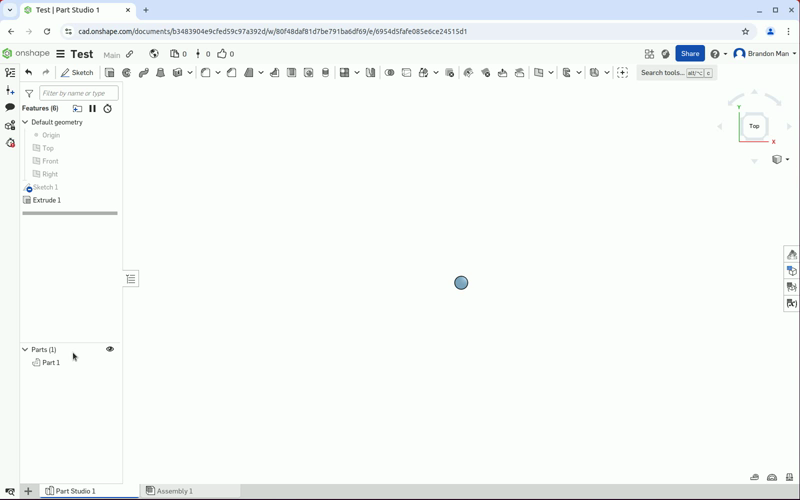
key(space)
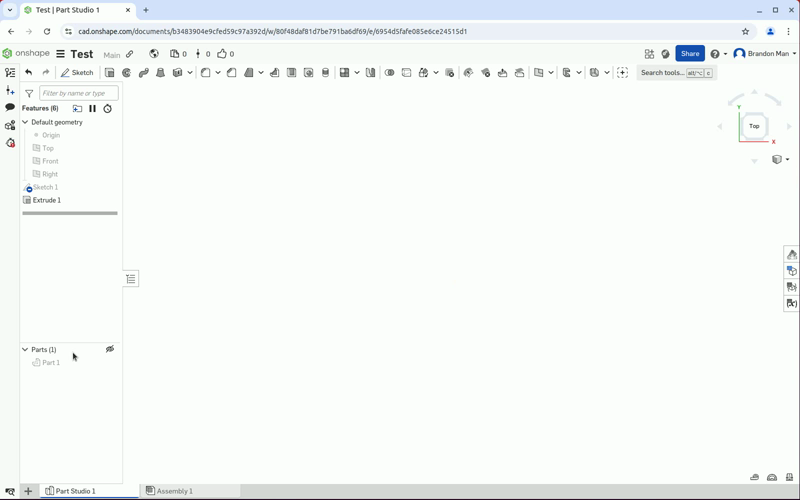
key_down(shift)
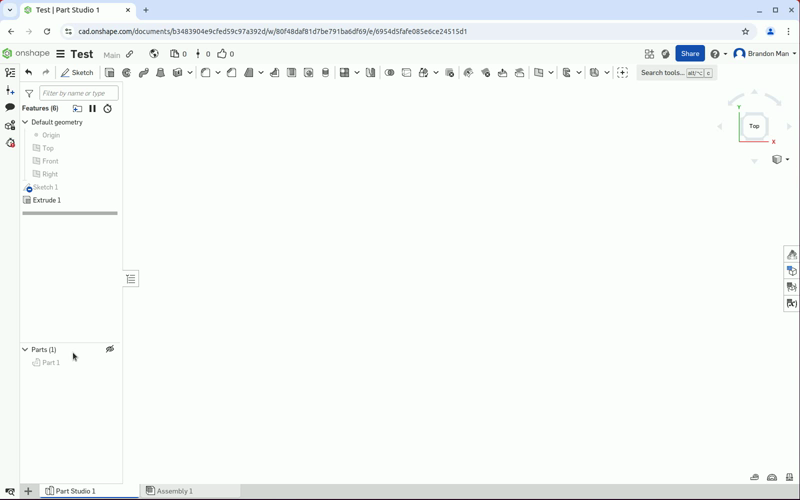
key(up)
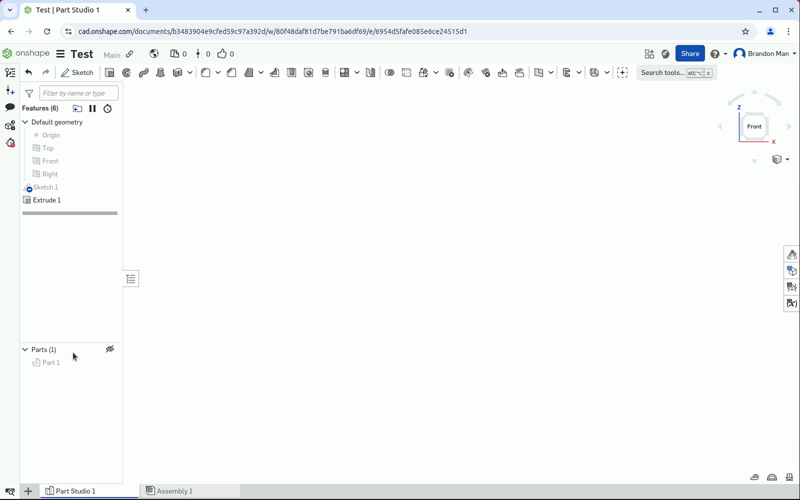
key_up(shift)
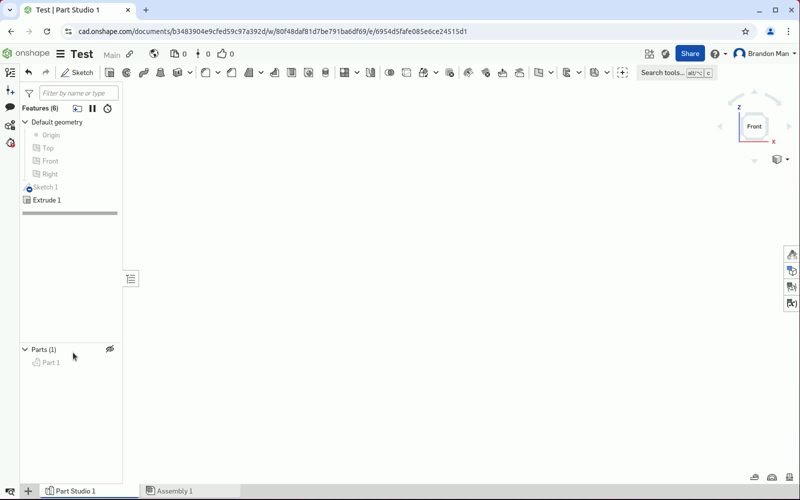
key(space)
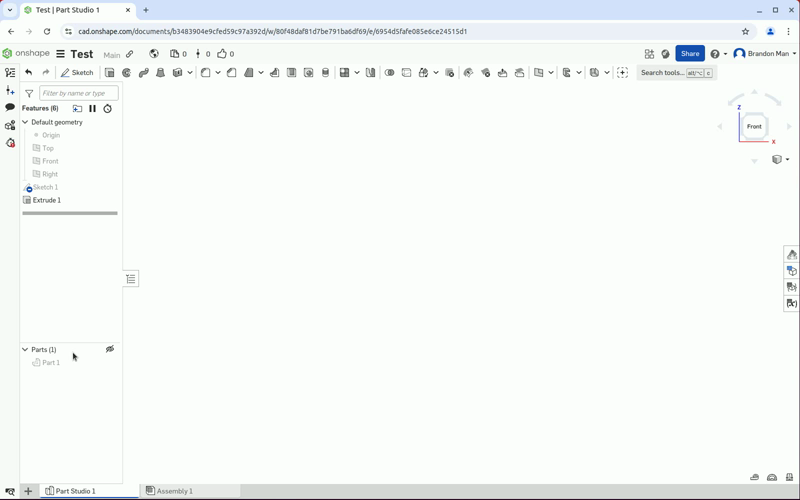
key_down(shift)
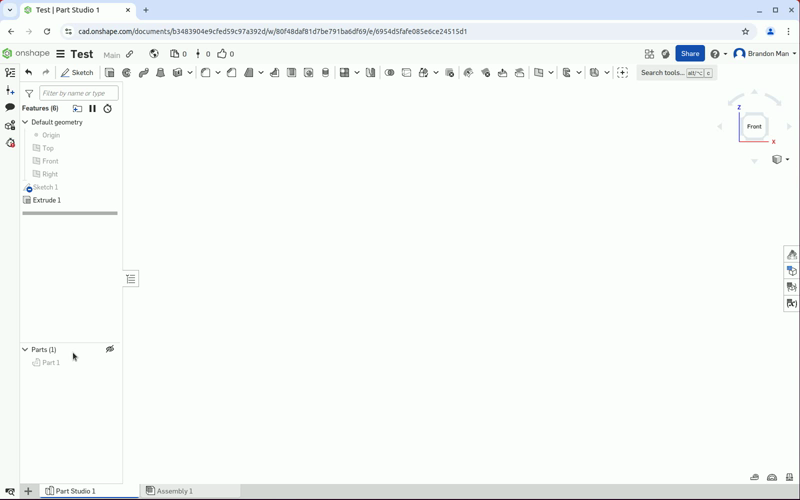
key(left)
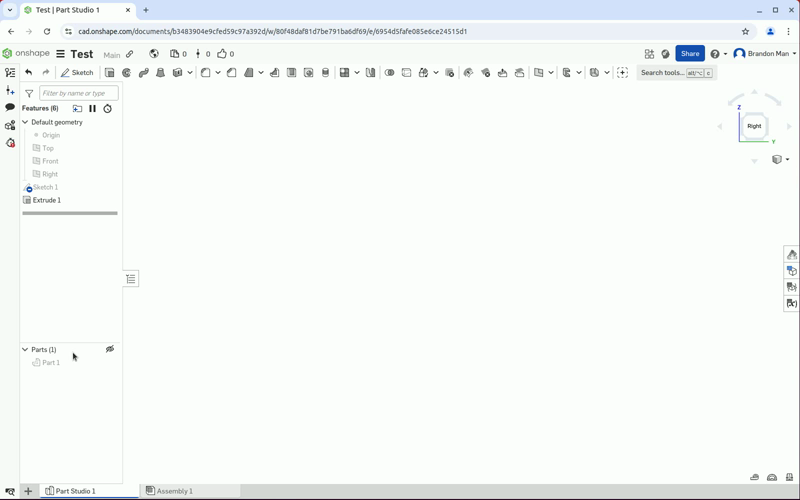
key_up(shift)
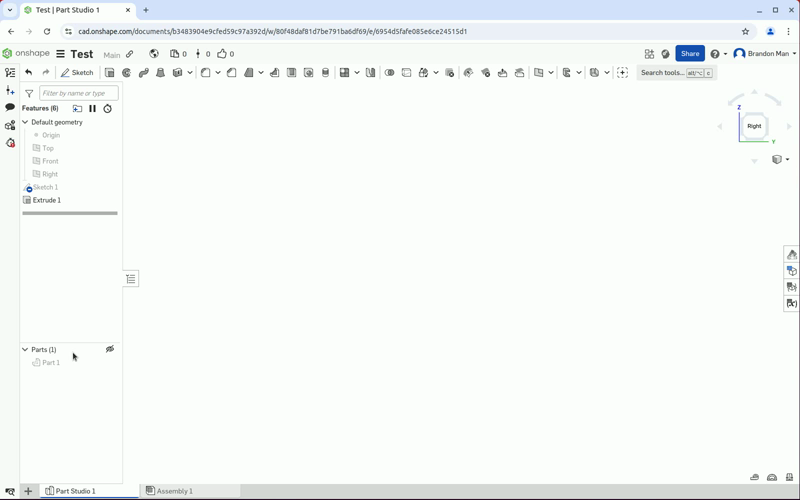
mouse_move(73, 352)
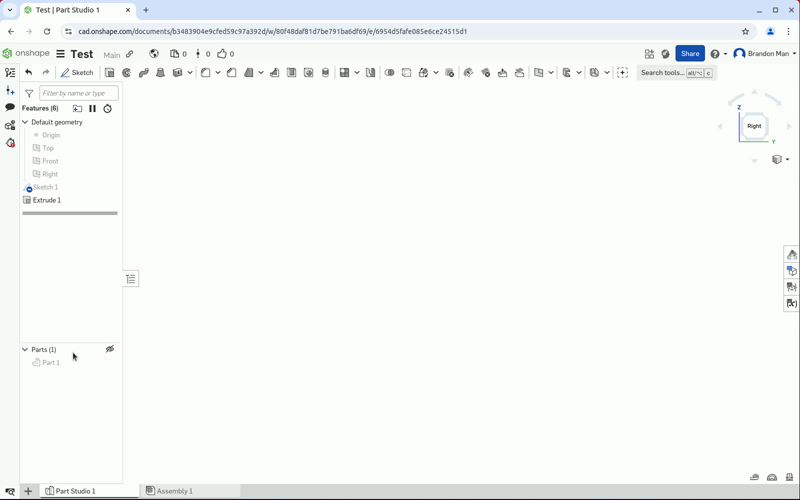
key(shift+y)
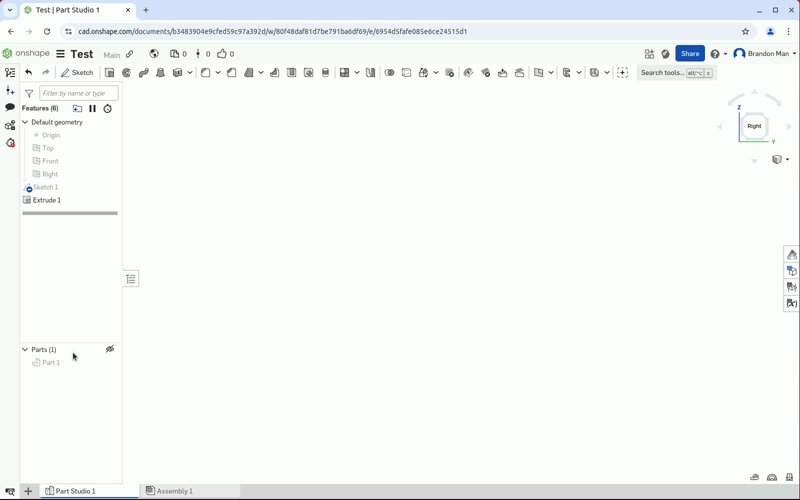
key(shift+s)
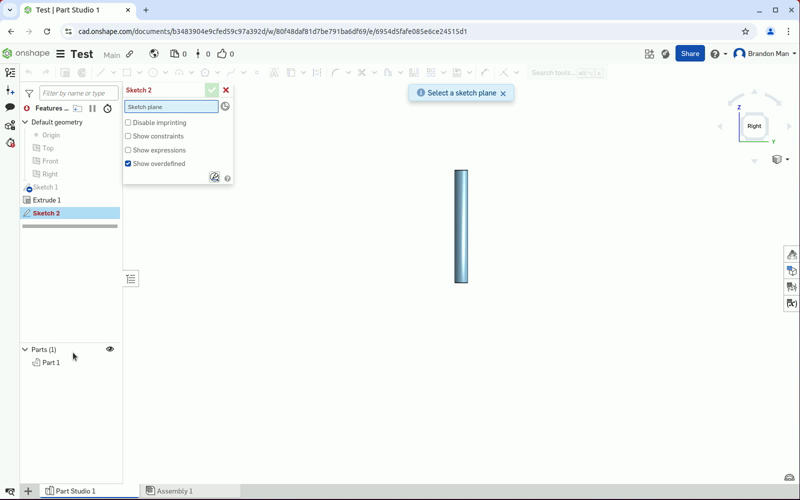
mouse_move(73, 176)
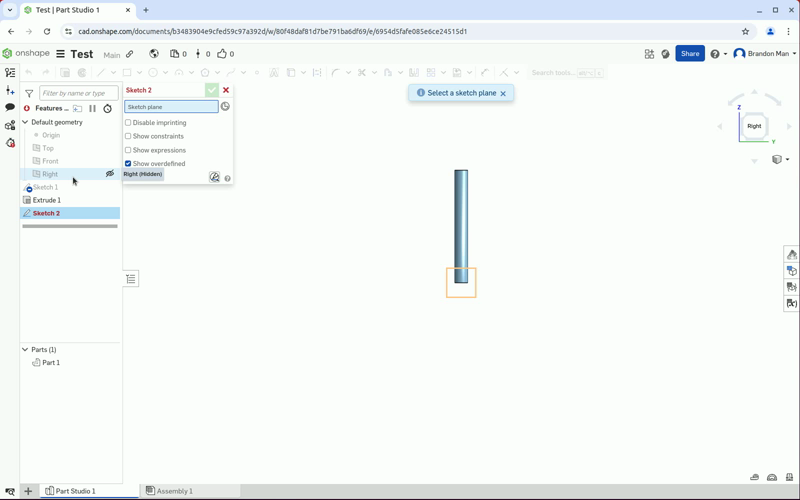
click(73, 176)
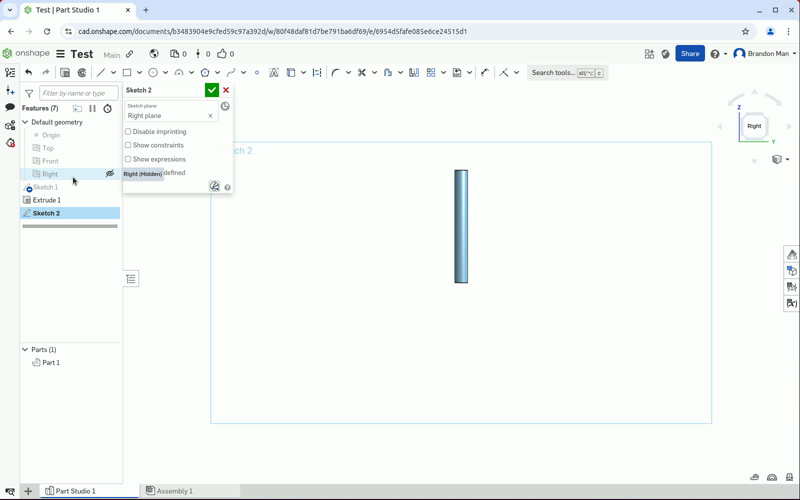
mouse_move(73, 352)
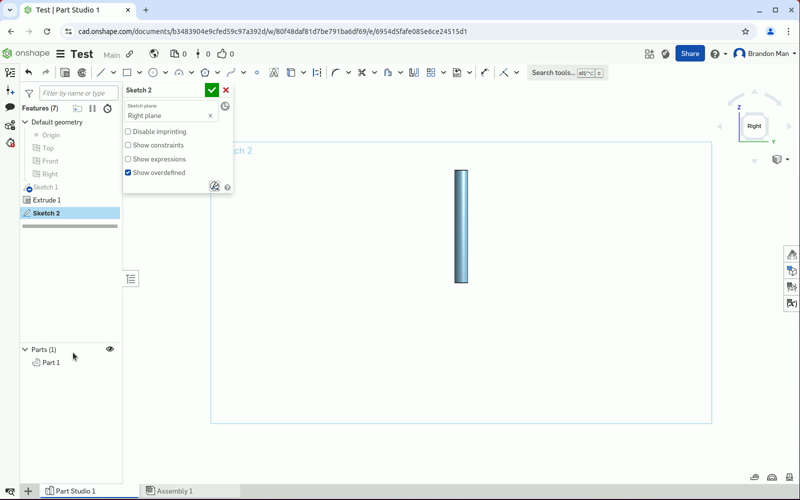
key(y)
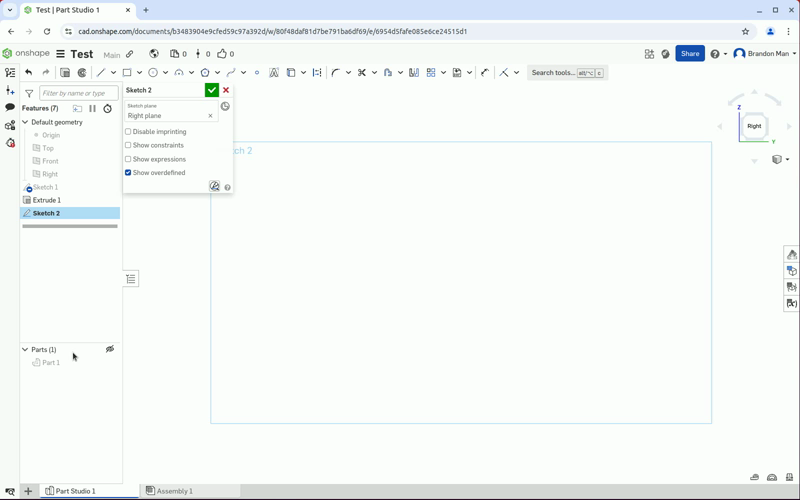
key(c)
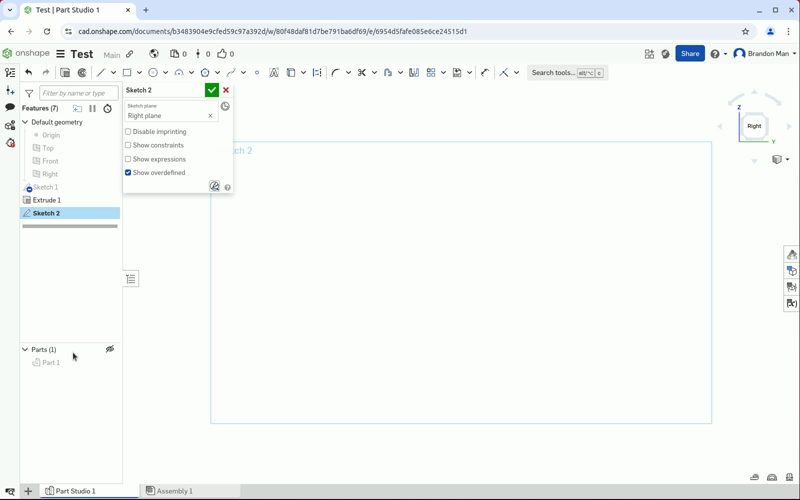
key_down(shift)
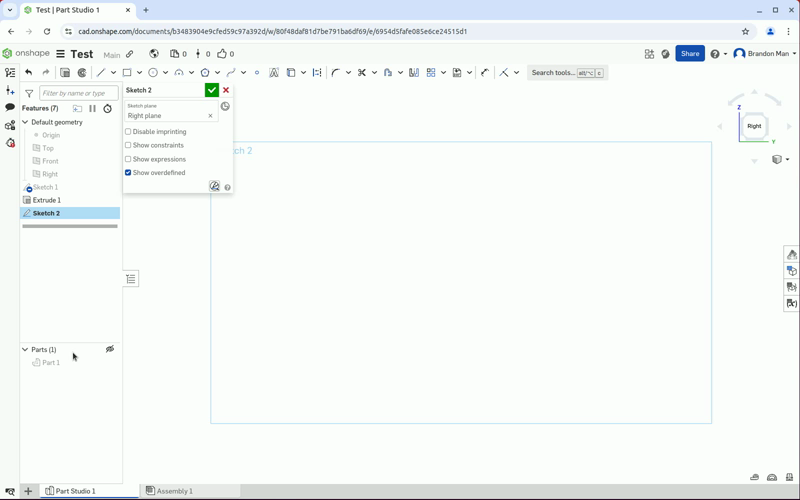
mouse_move(460, 271)
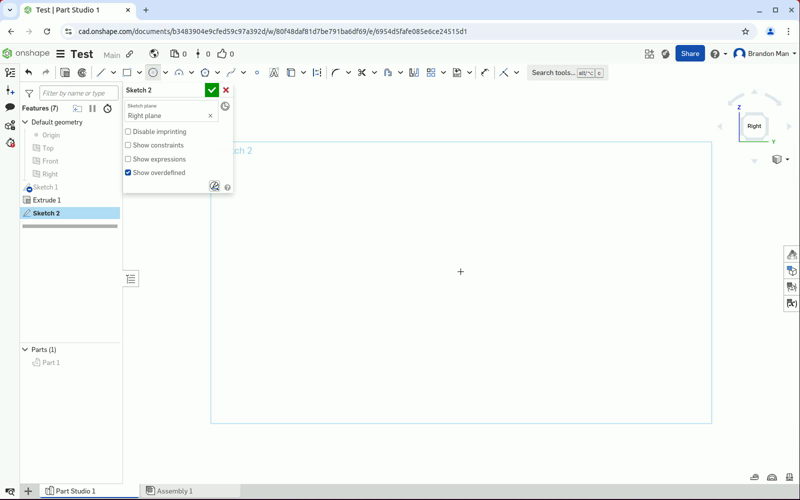
click(460, 271)
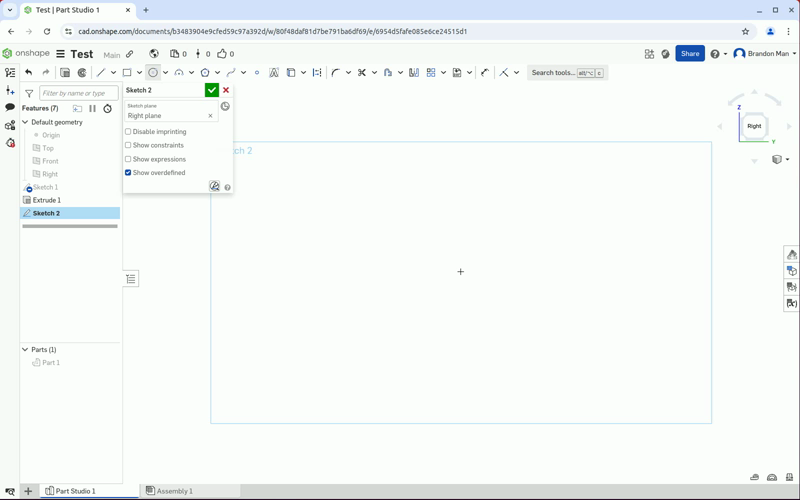
key_up(shift)
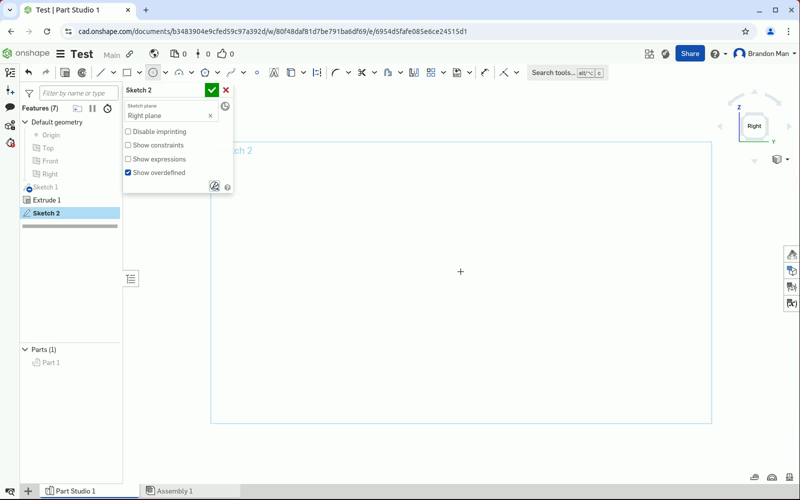
mouse_move(464, 271)
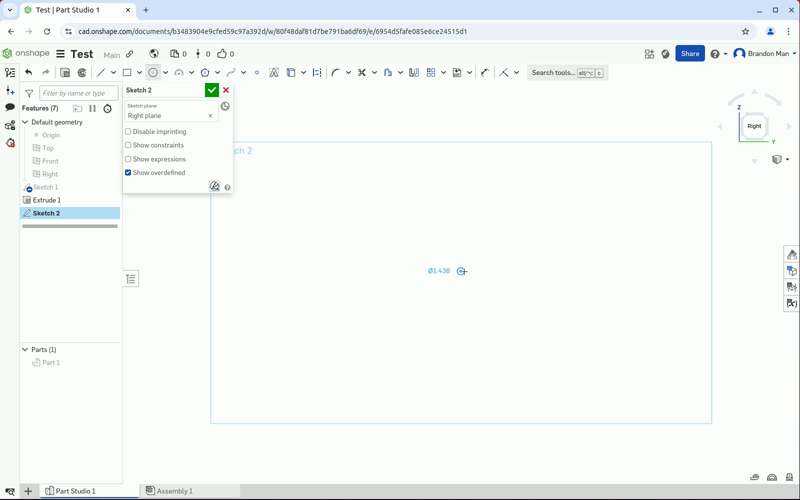
click(464, 271)
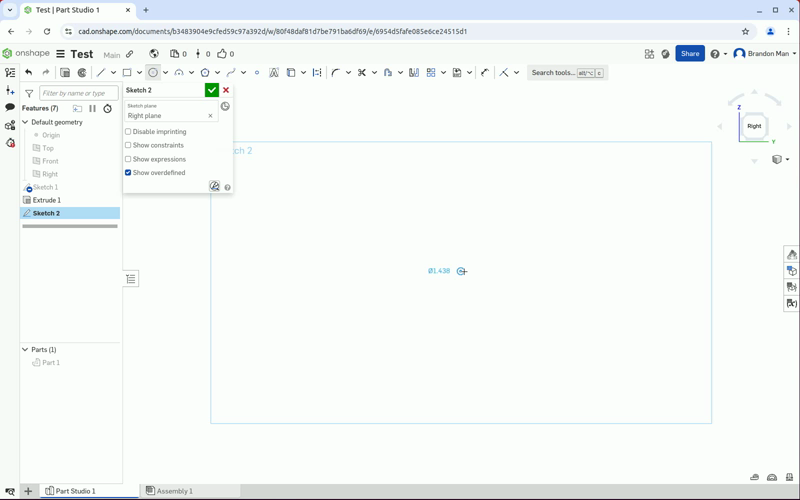
key(esc)
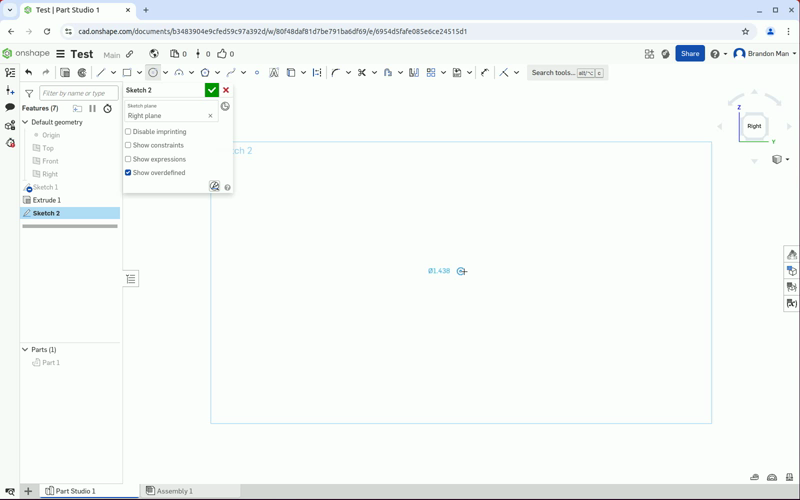
mouse_move(462, 268)
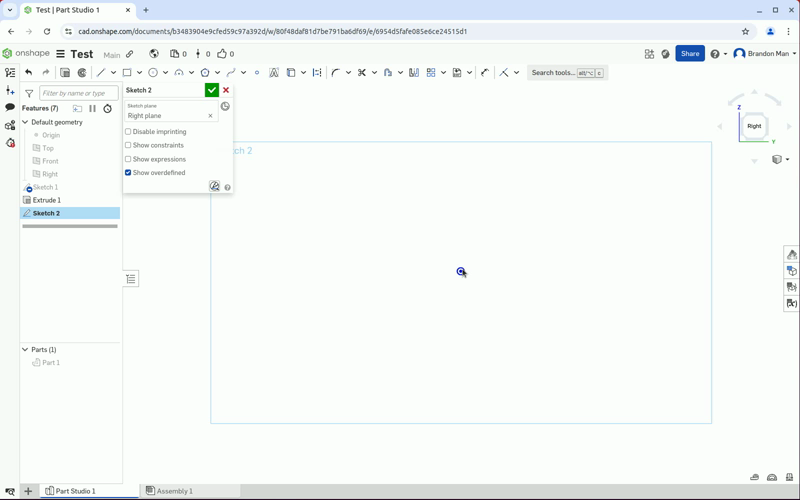
scroll(6)
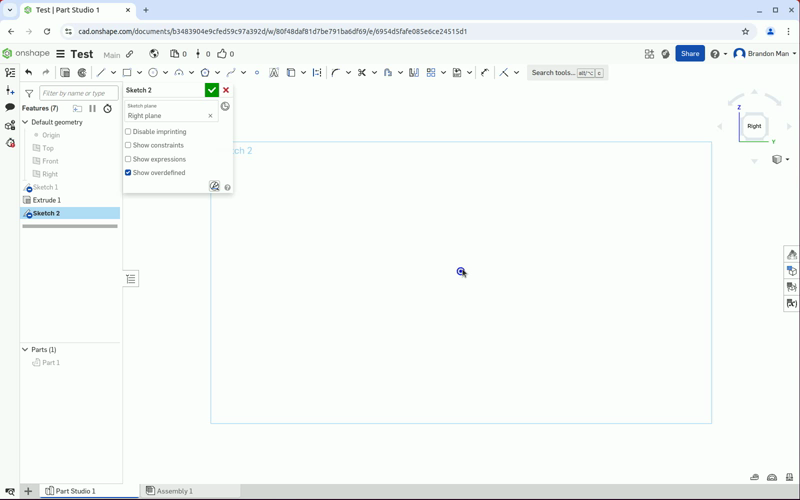
scroll(6)
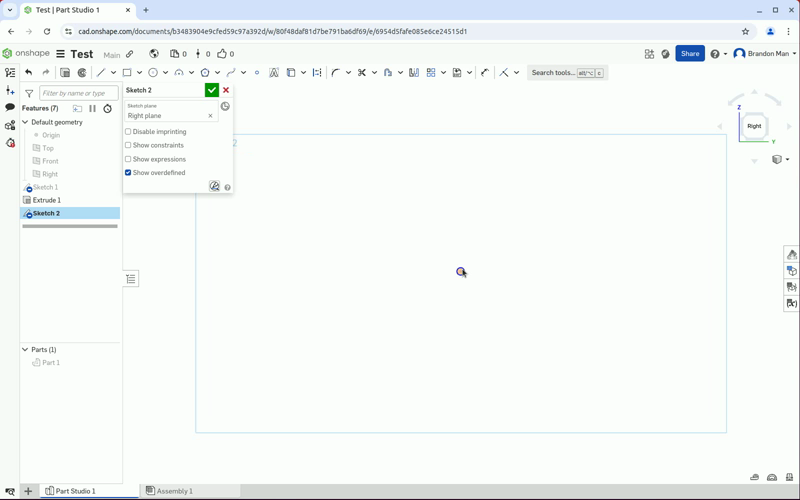
scroll(6)
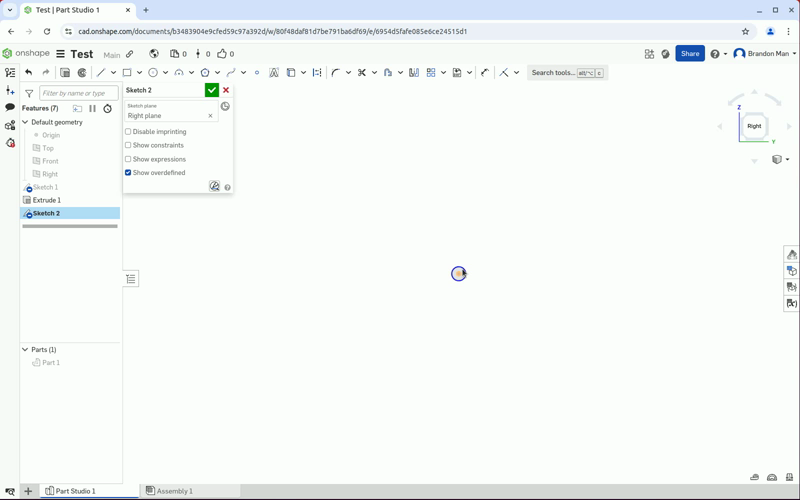
scroll(6)
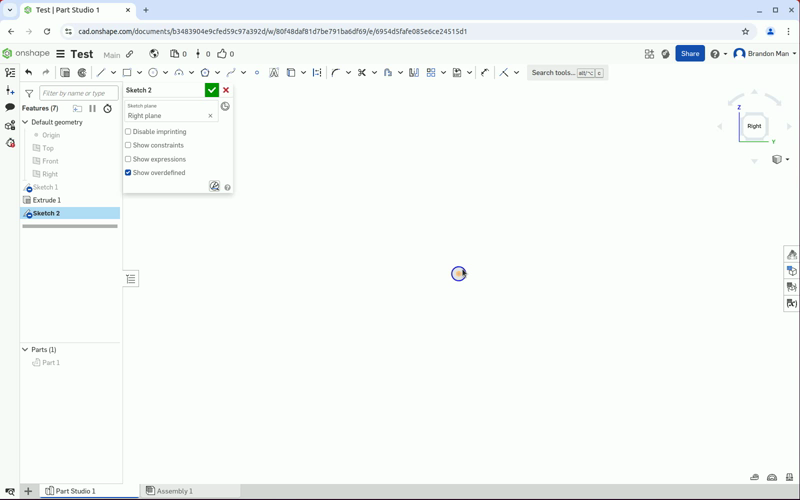
scroll(6)
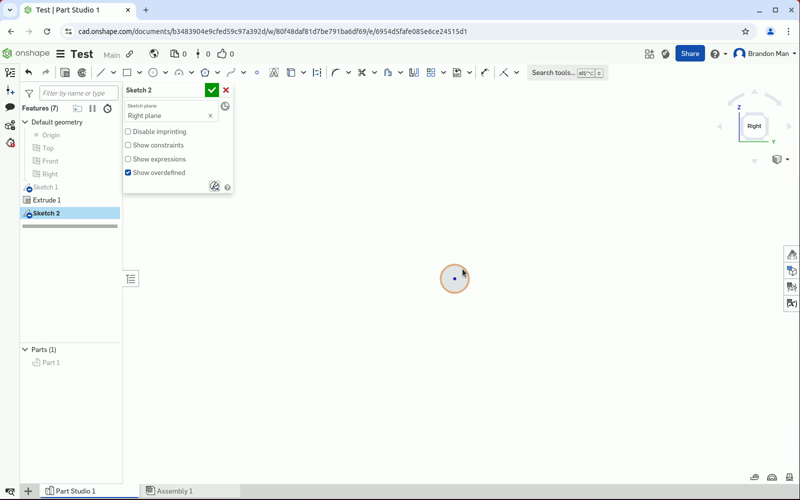
scroll(6)
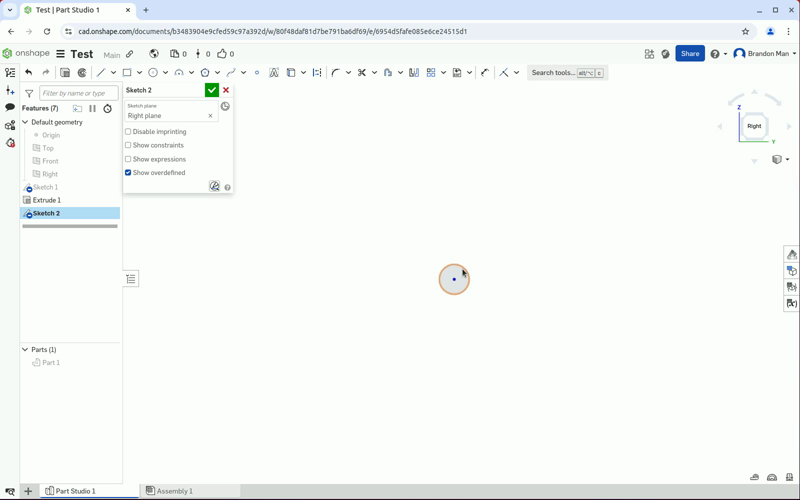
scroll(6)
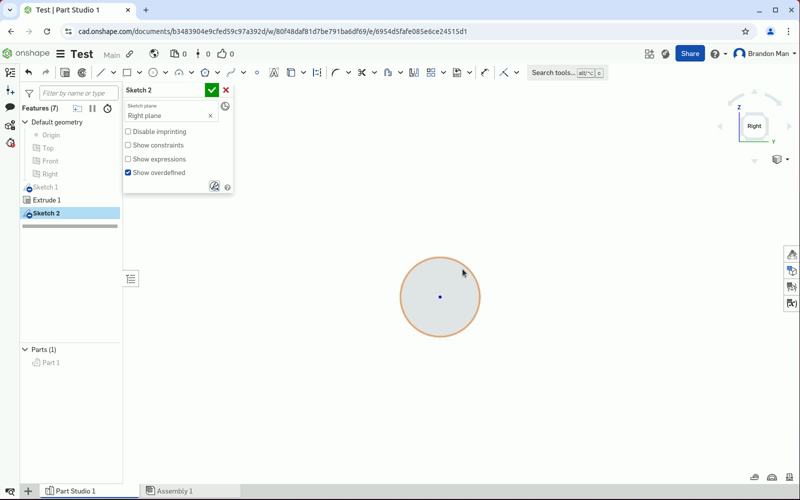
click(462, 268)
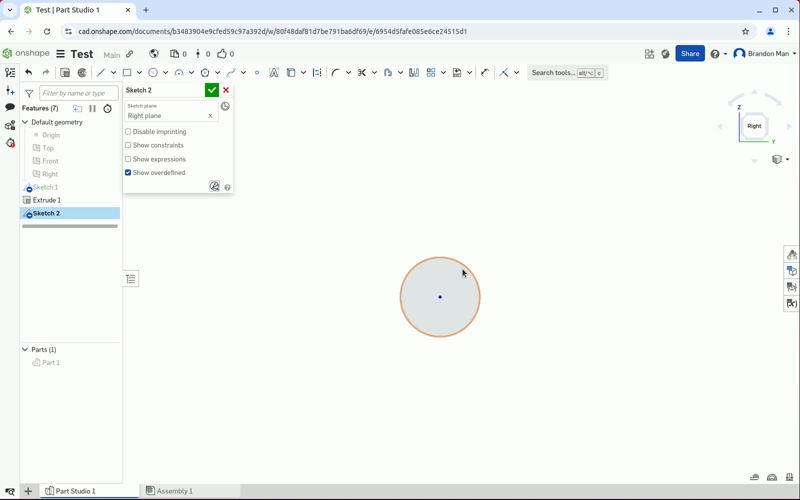
scroll(-6)
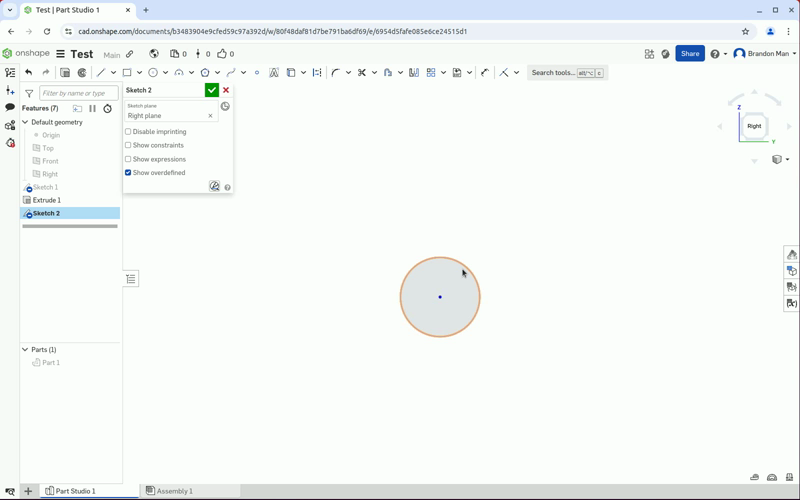
scroll(-6)
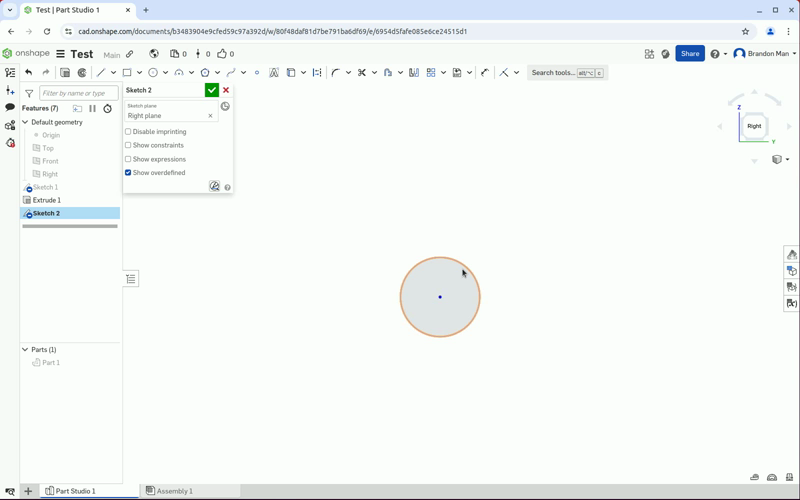
scroll(-6)
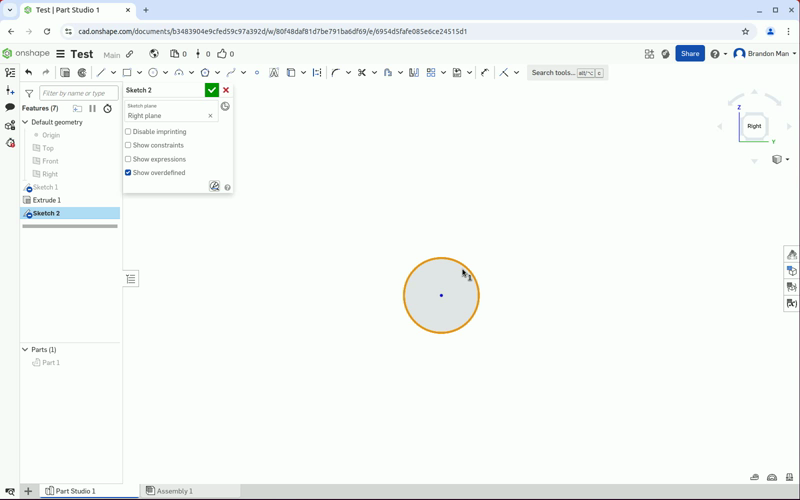
scroll(-6)
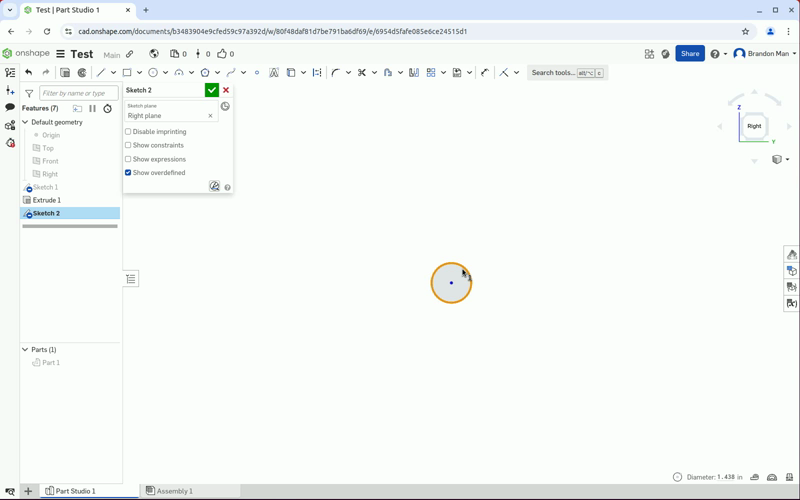
scroll(-6)
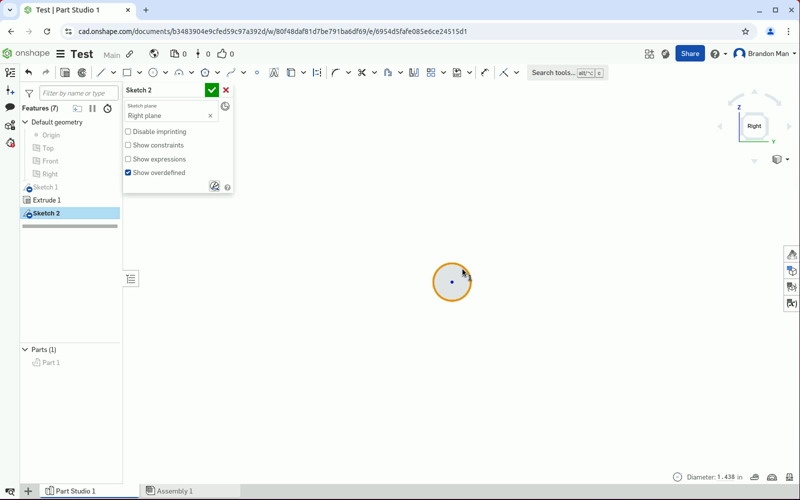
scroll(-6)
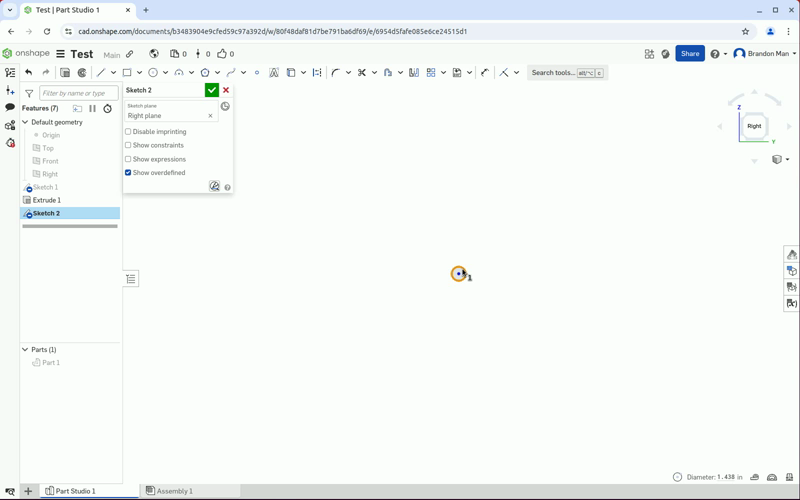
scroll(-6)
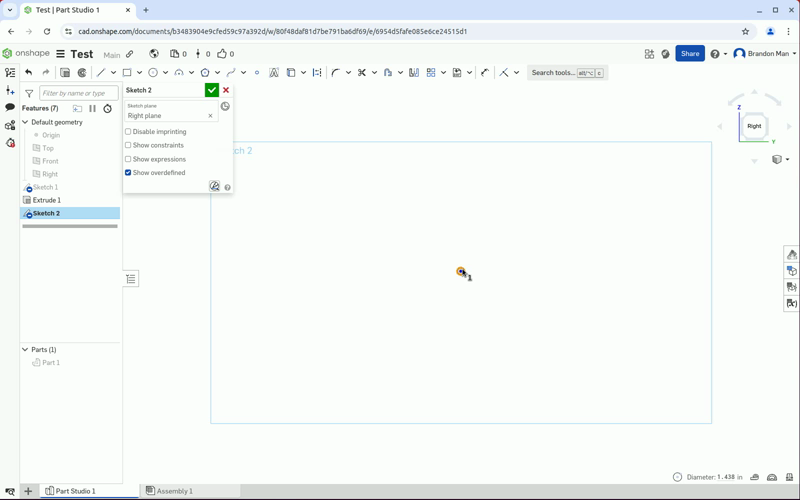
mouse_move(73, 352)
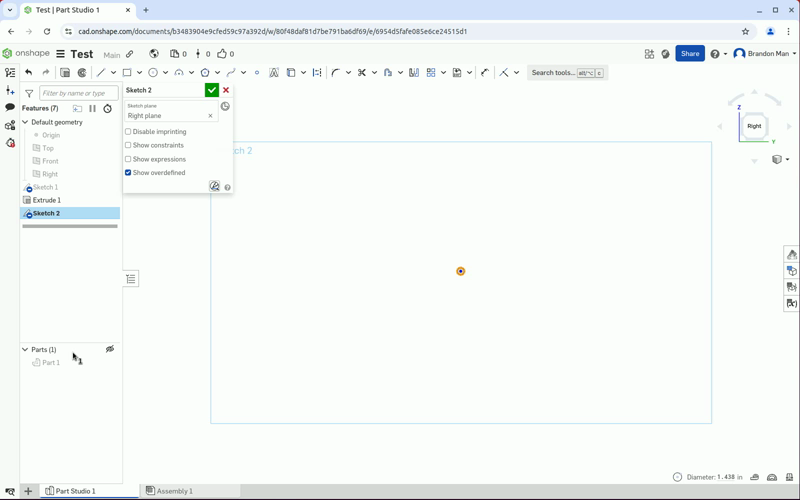
key(shift+y)
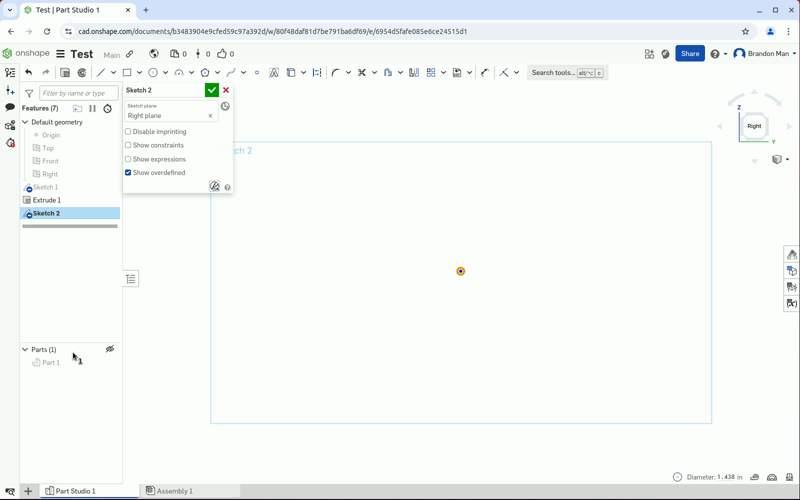
key(shift+e)
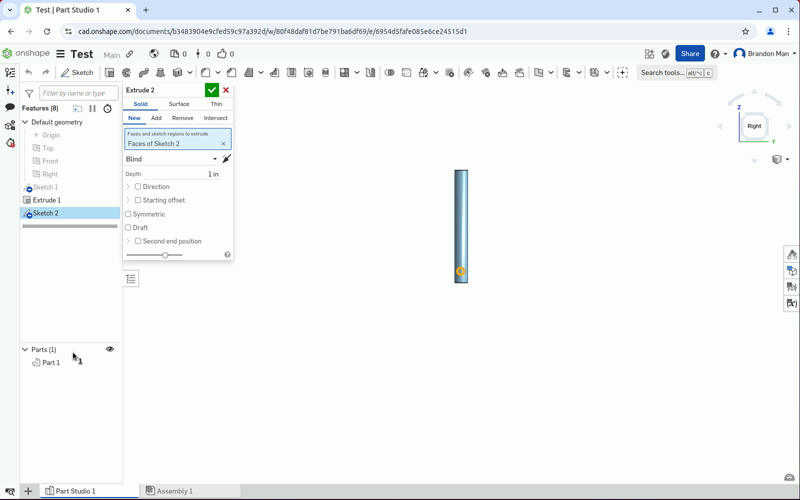
mouse_move(143, 106)
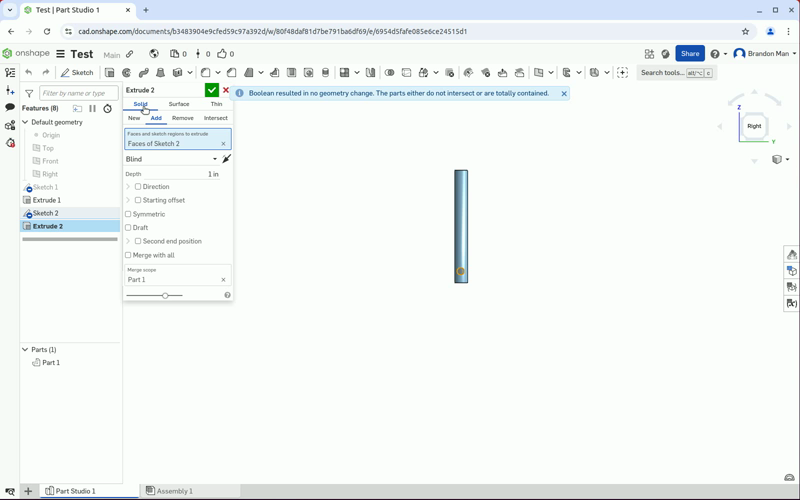
click(143, 106)
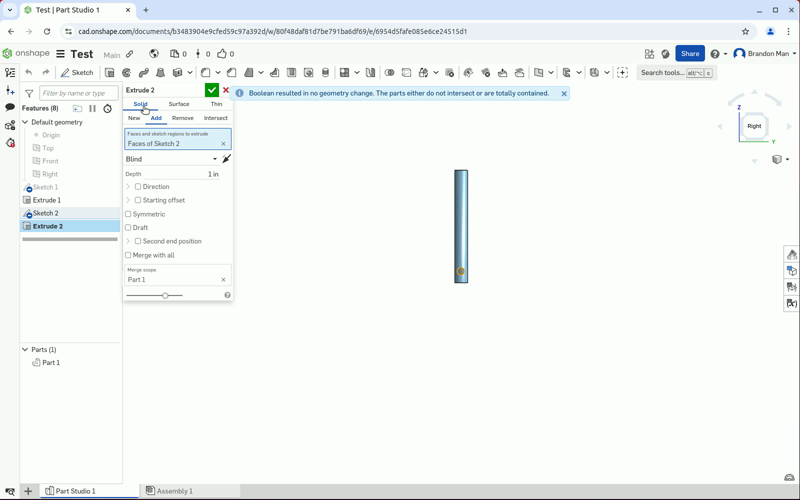
mouse_move(186, 120)
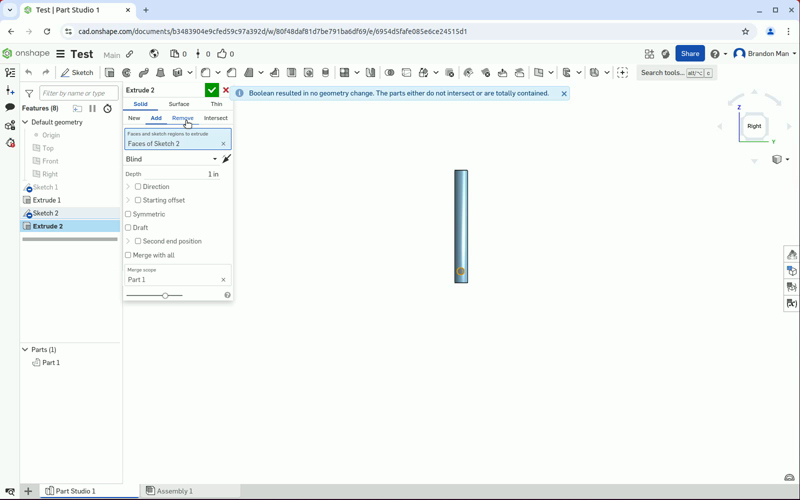
click(186, 120)
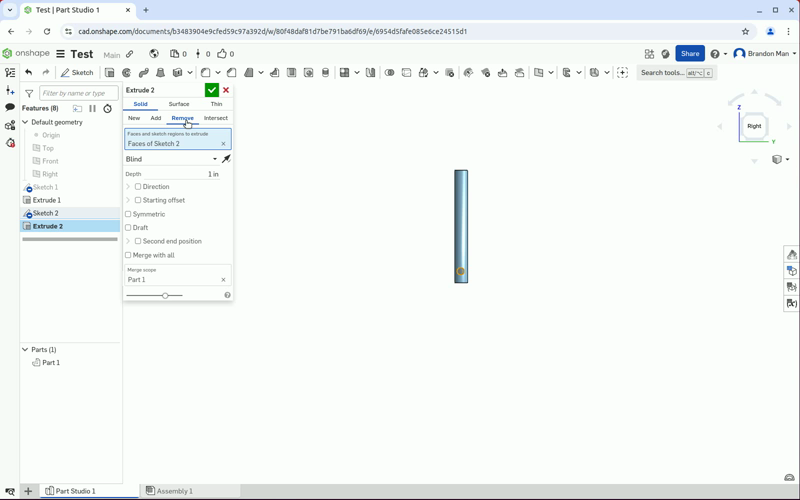
key(tab, 4)
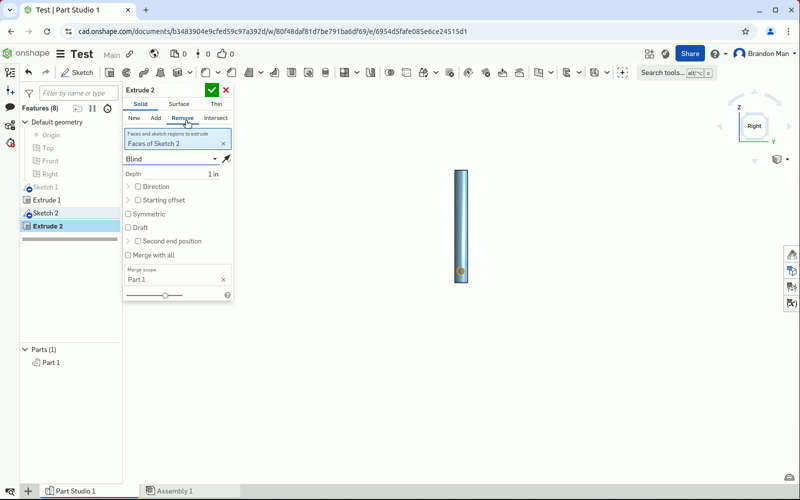
text(3.851)
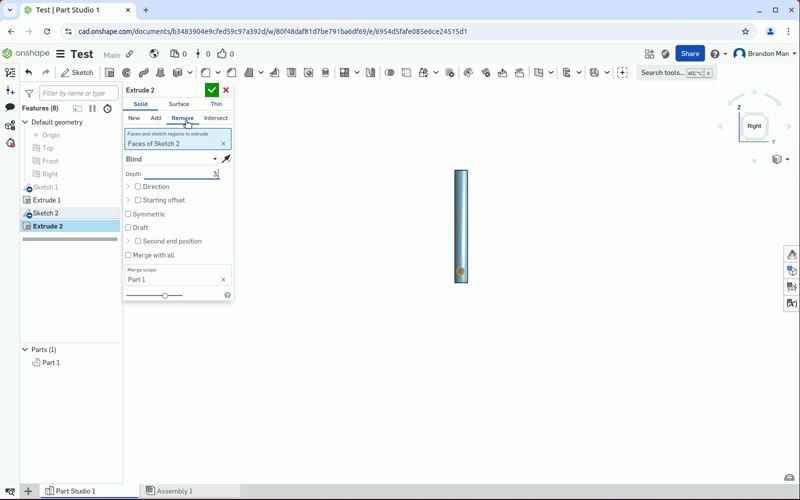
key(tab, 3)
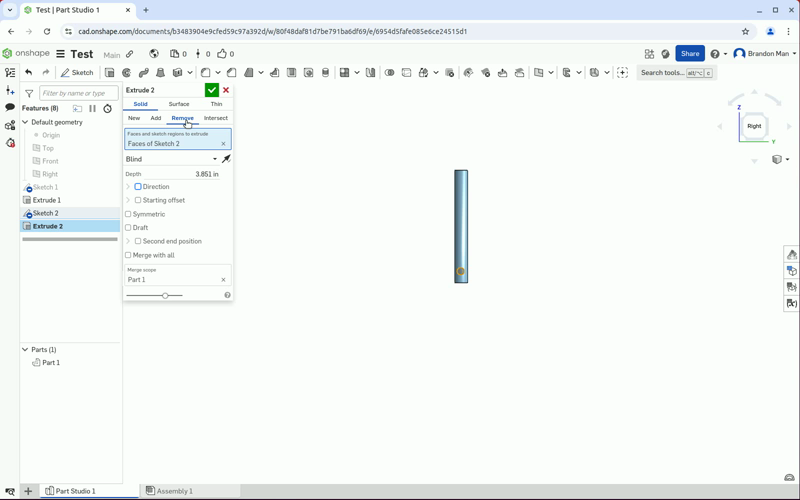
key(tab, 2)
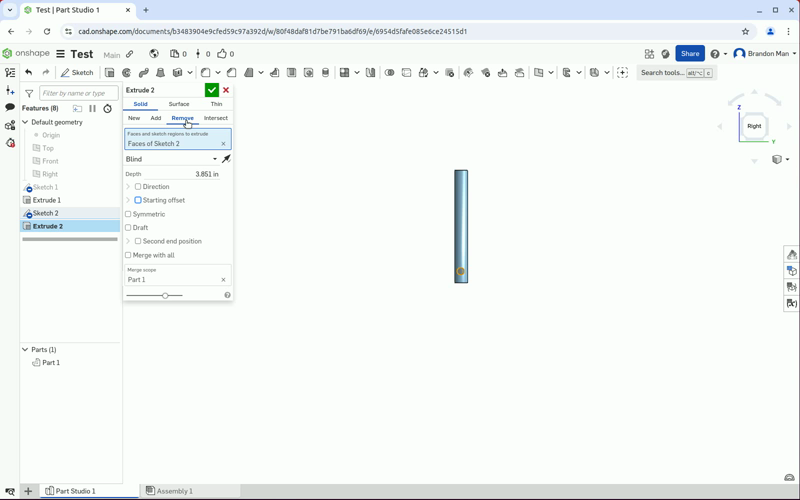
key(space)
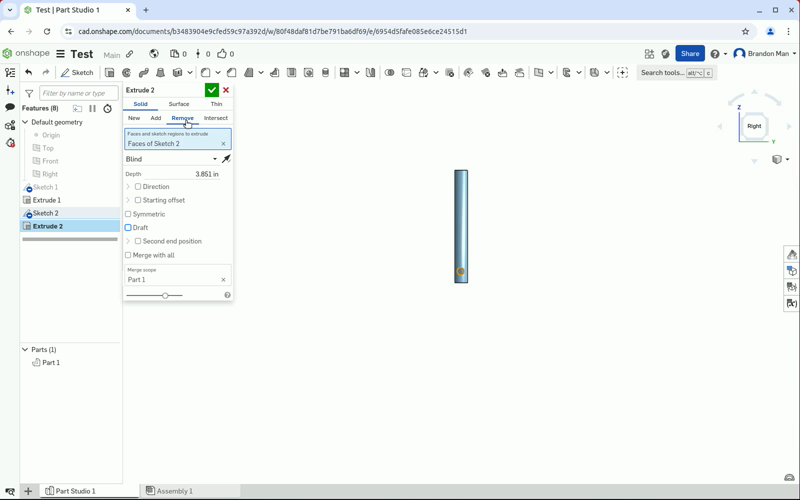
key(tab, 3)
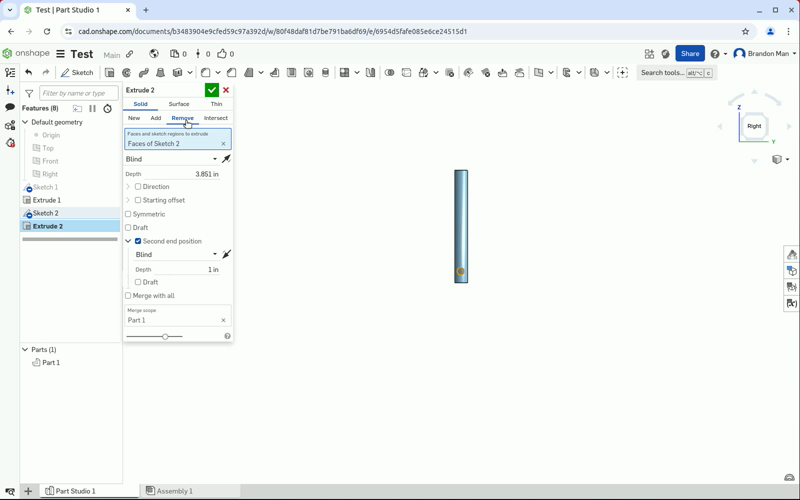
text(3.851)
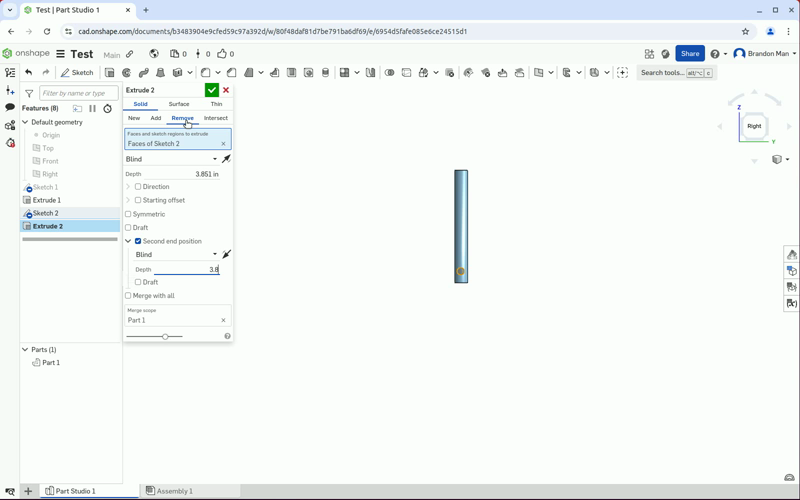
key(tab, 2)
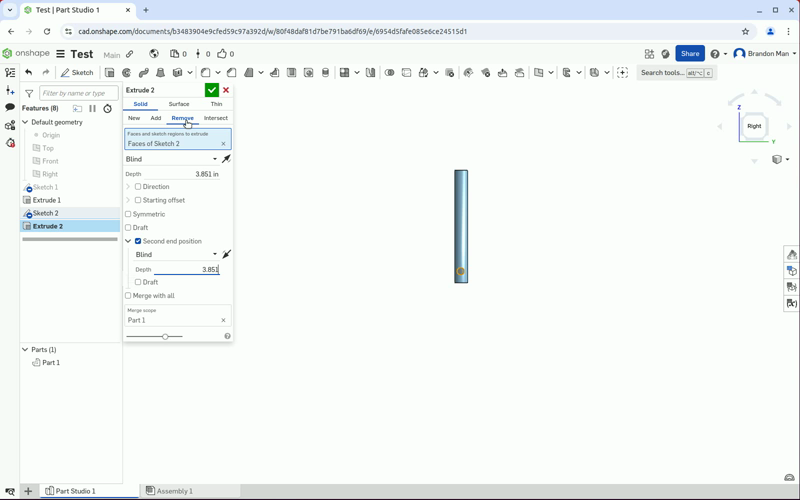
key(space)
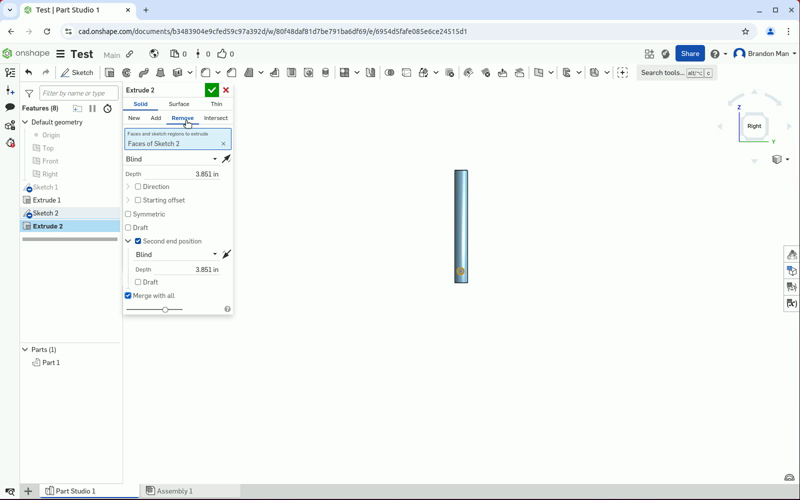
key(enter)
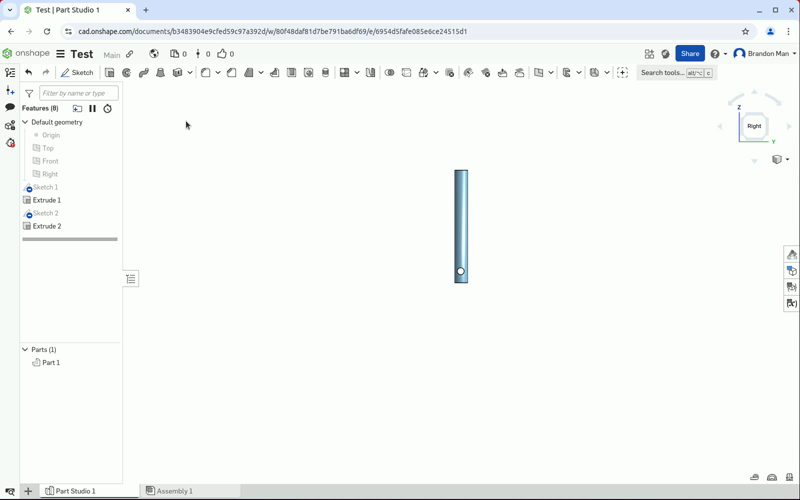
key(shift+h)
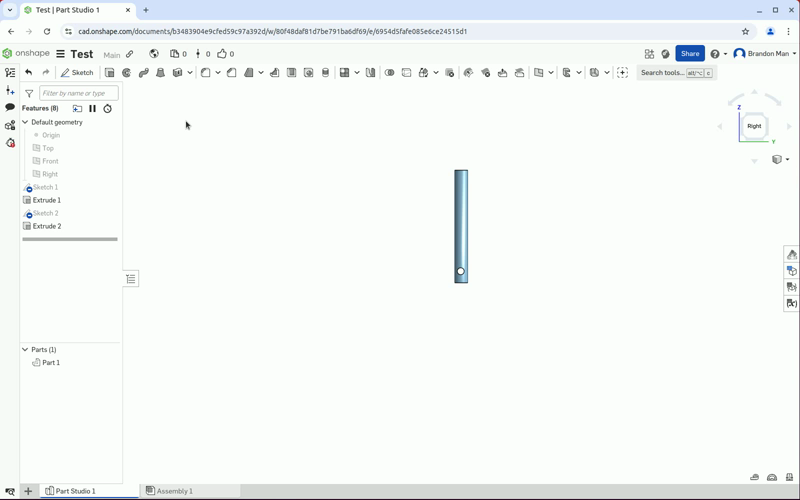
key(shift+h)
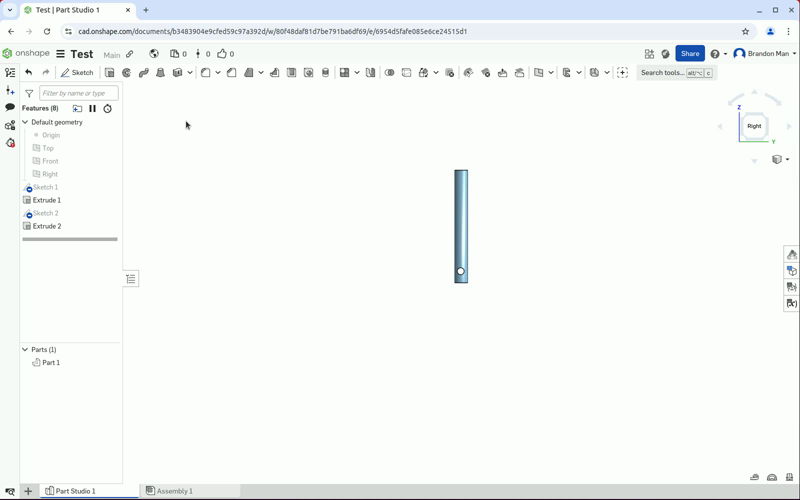
key(shift+7)
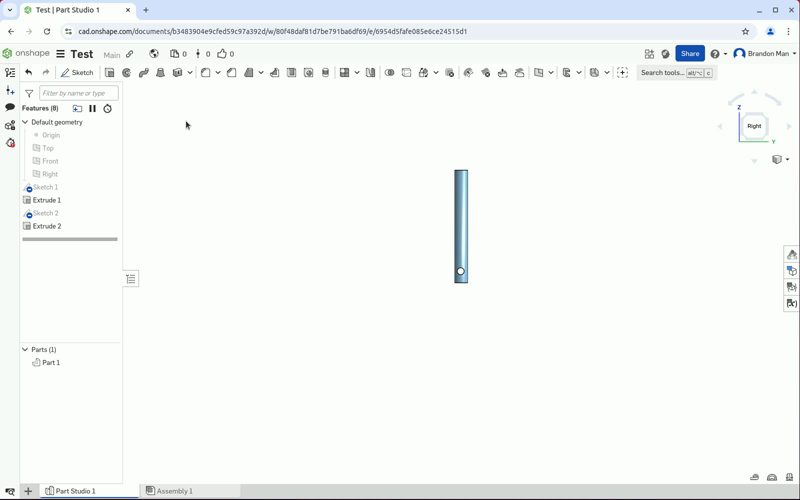
key(right, 2)
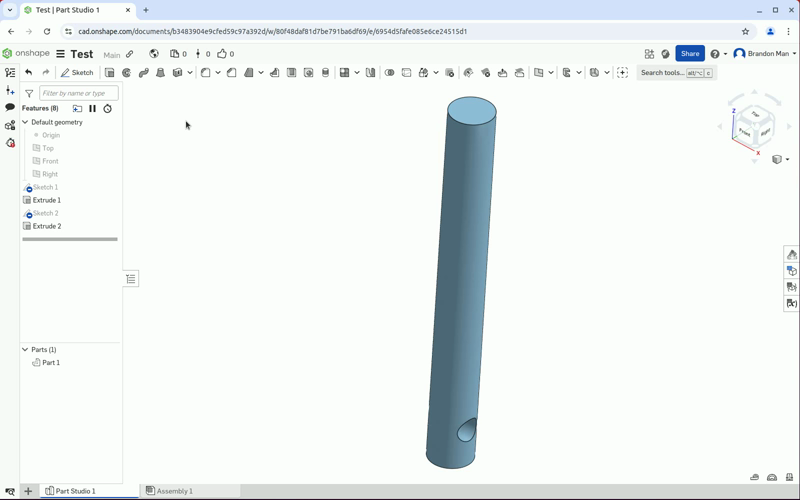
key(down, 2)
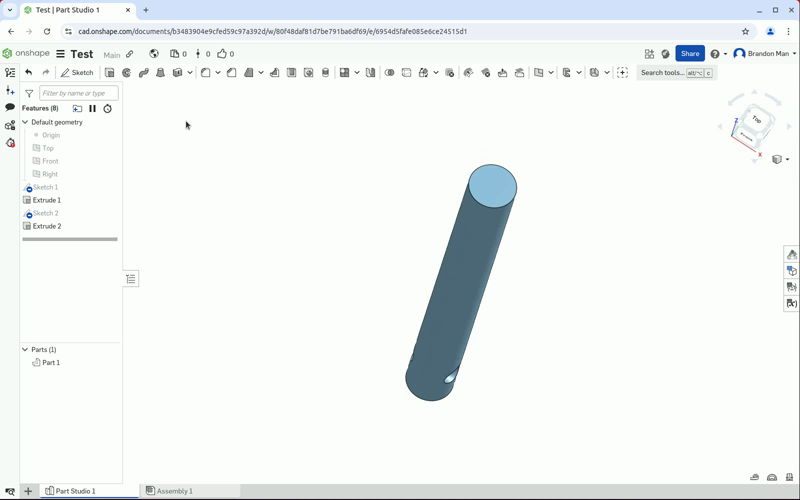
key(up, 2)
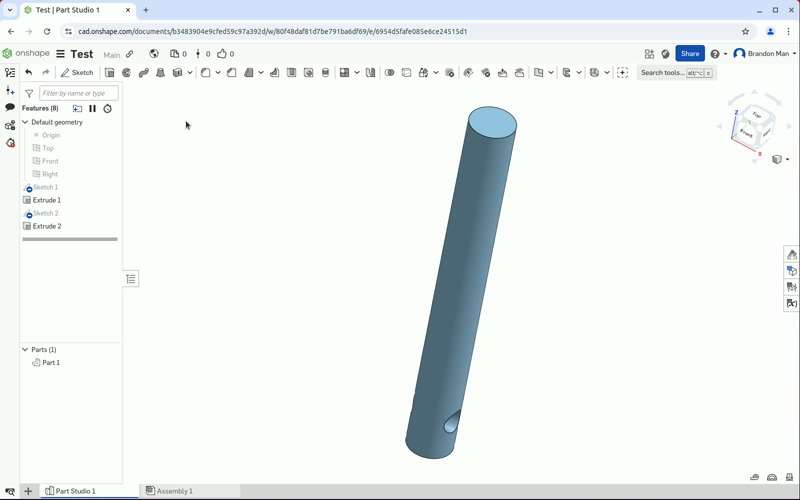
key(left, 2)
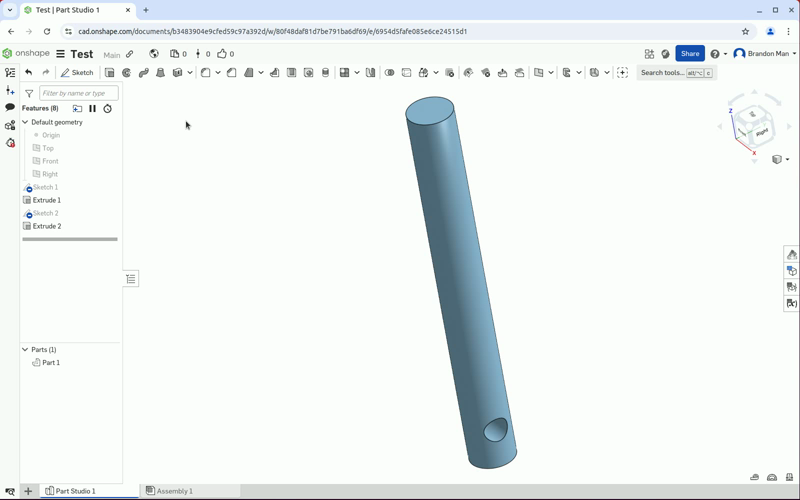
mouse_move(73, 189)
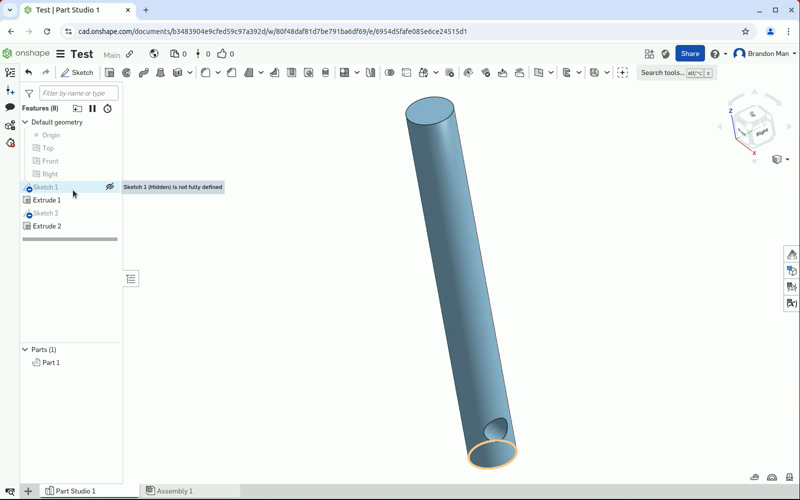
click(73, 189)